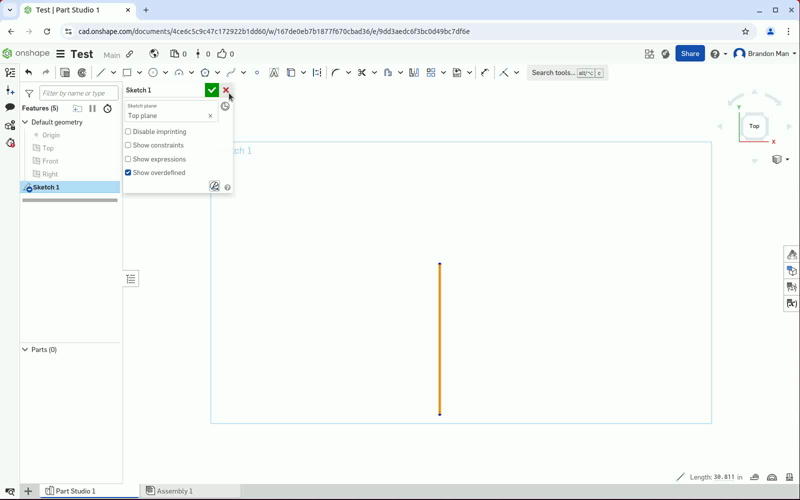
key(shift+h)
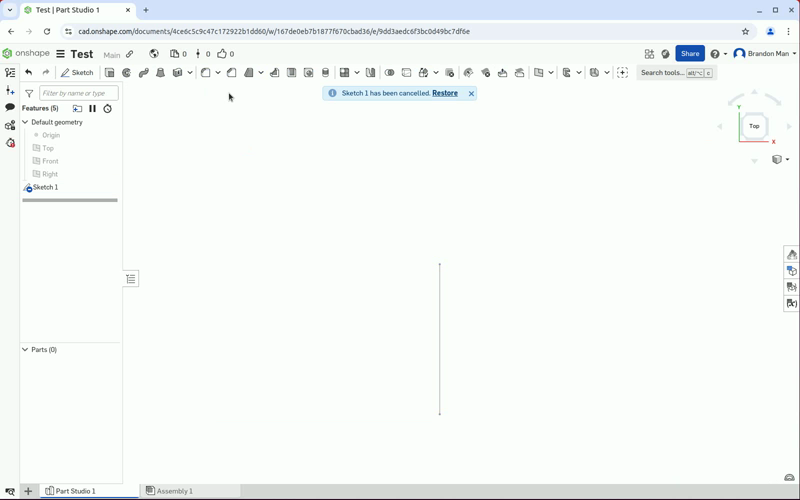
key(shift+s)
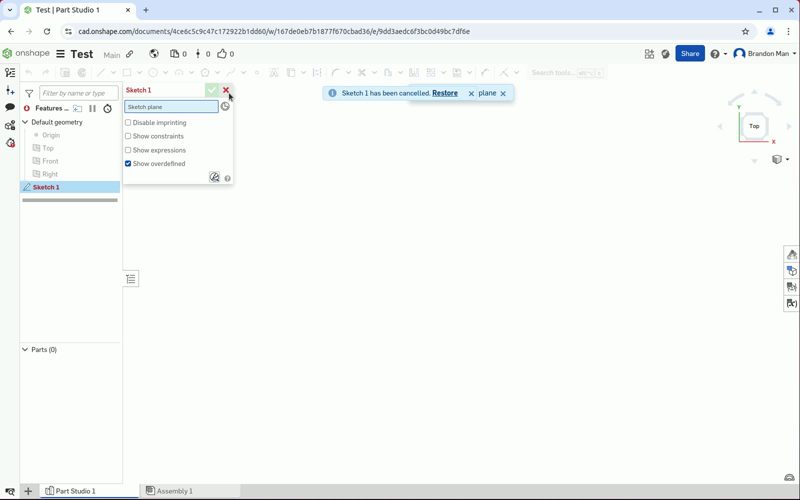
mouse_move(73, 150)
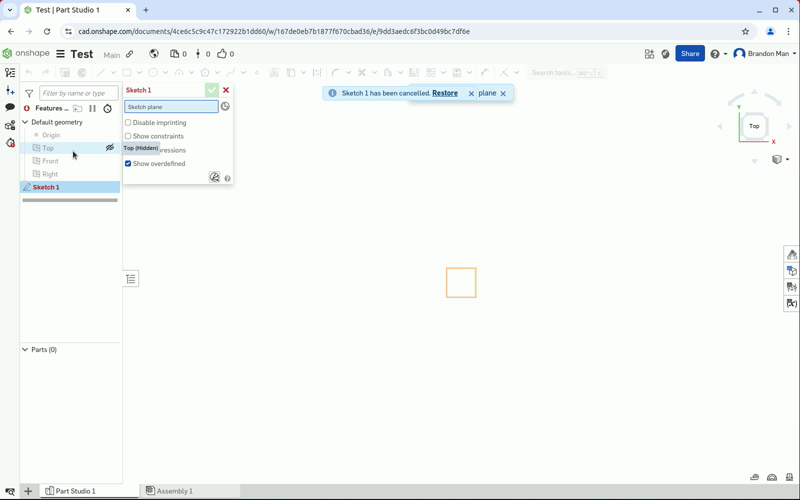
click(73, 150)
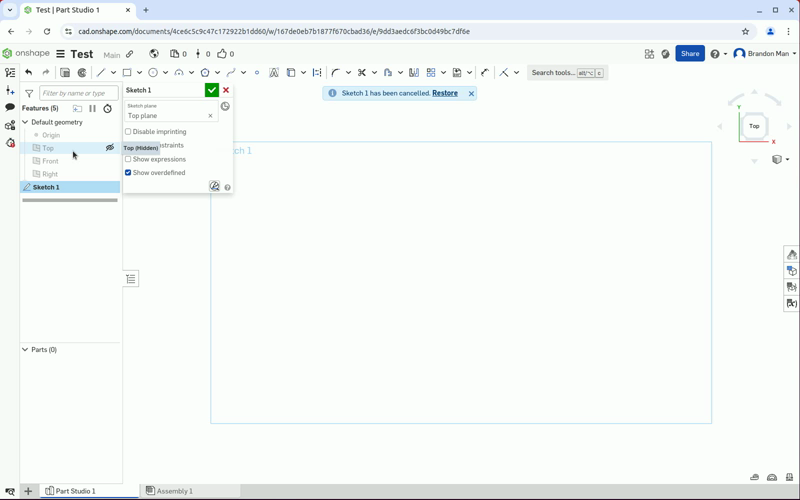
mouse_move(73, 352)
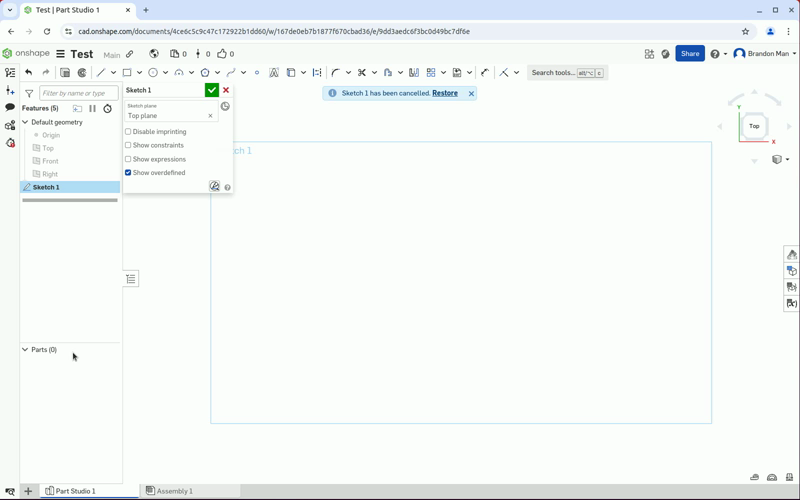
key(y)
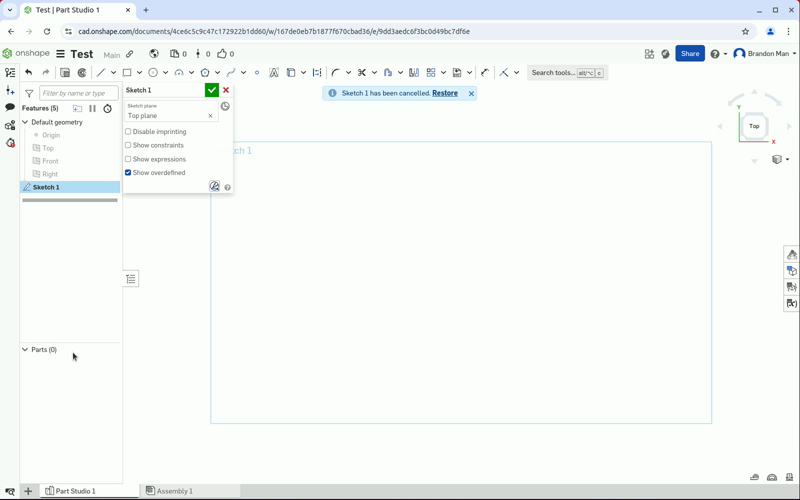
key(l)
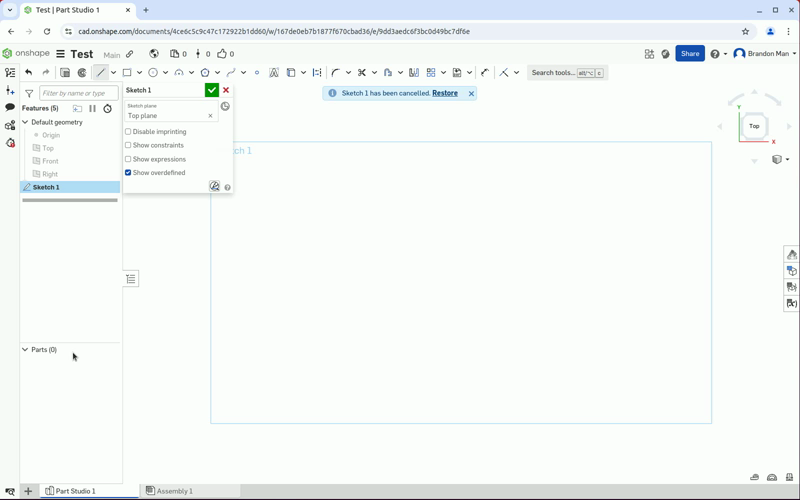
key_down(shift)
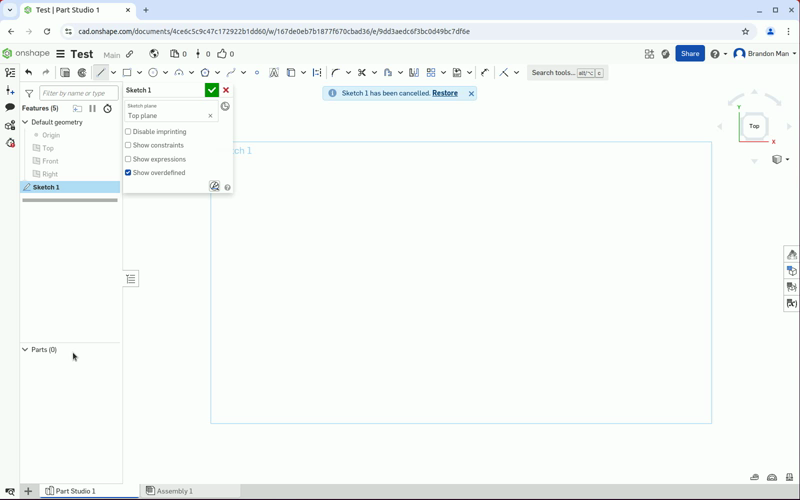
mouse_move(348, 395)
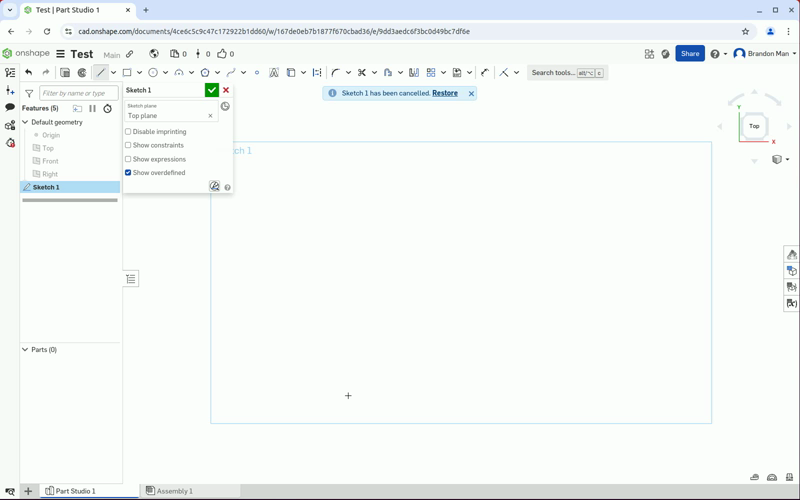
click(348, 395)
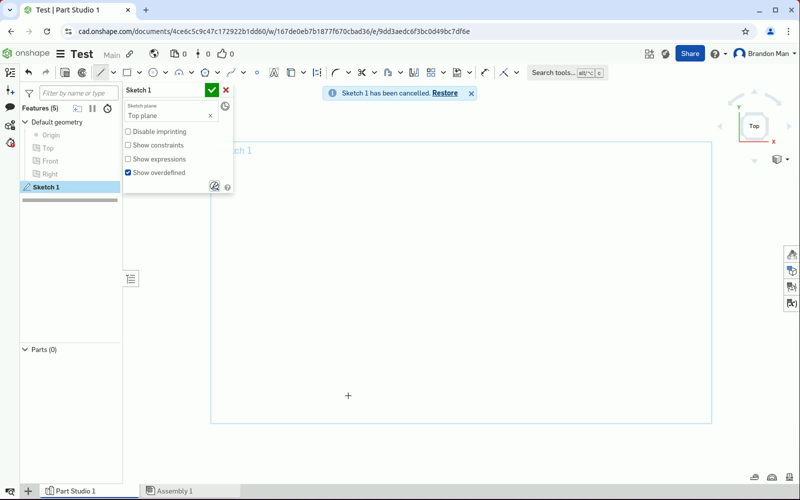
key_up(shift)
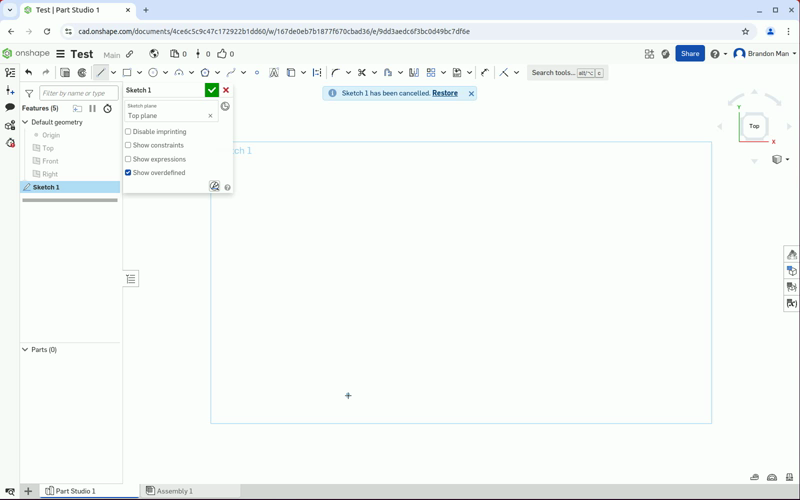
key_down(shift)
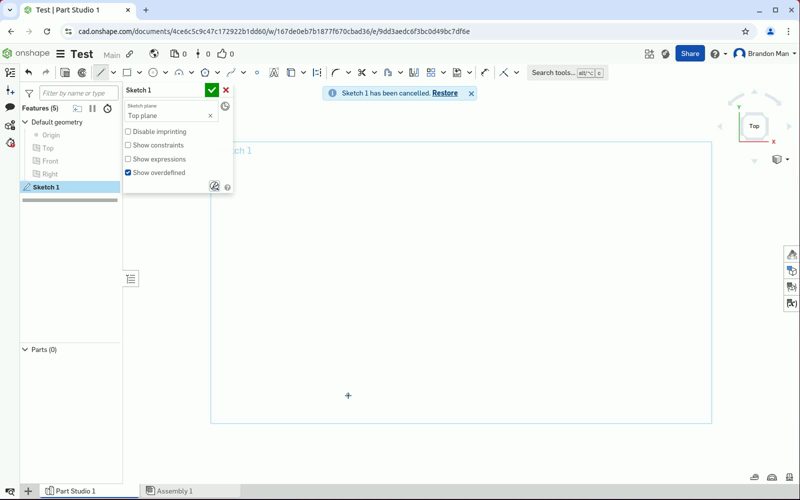
mouse_move(572, 395)
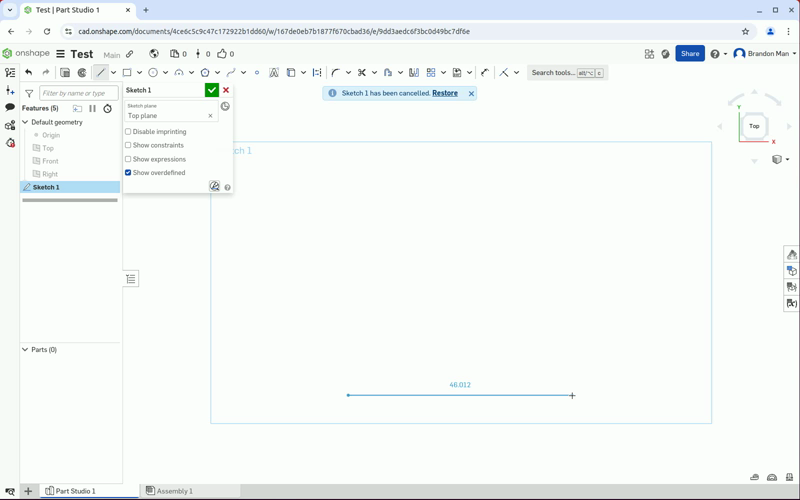
click(572, 395)
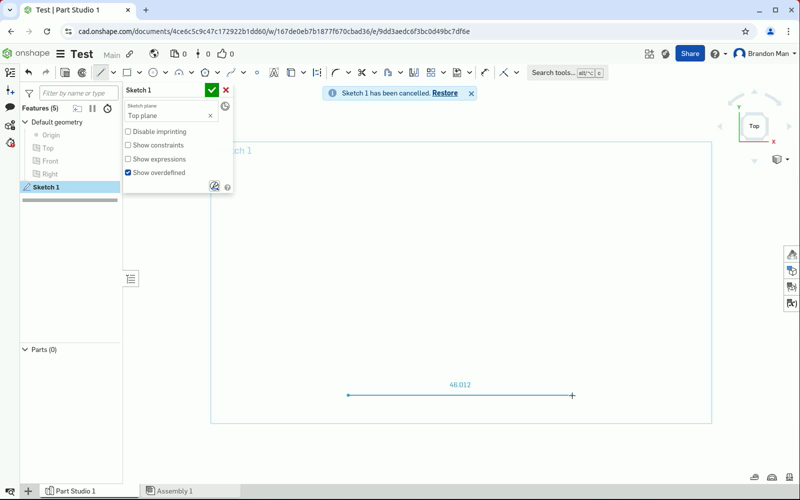
key_up(shift)
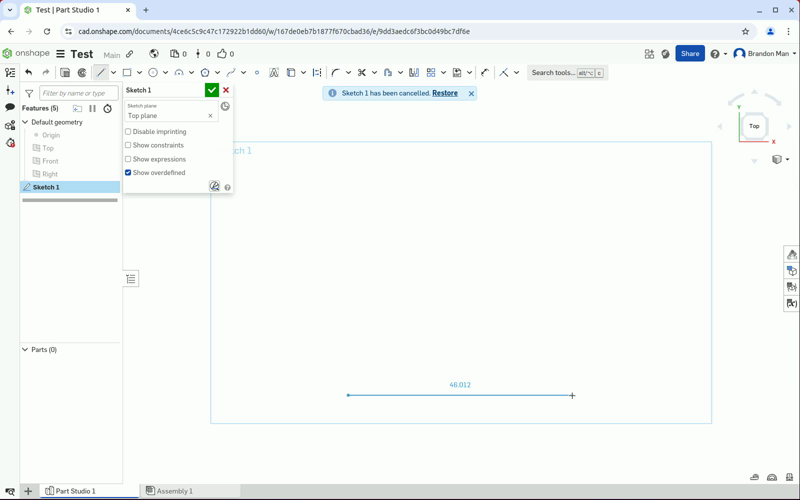
key_down(shift)
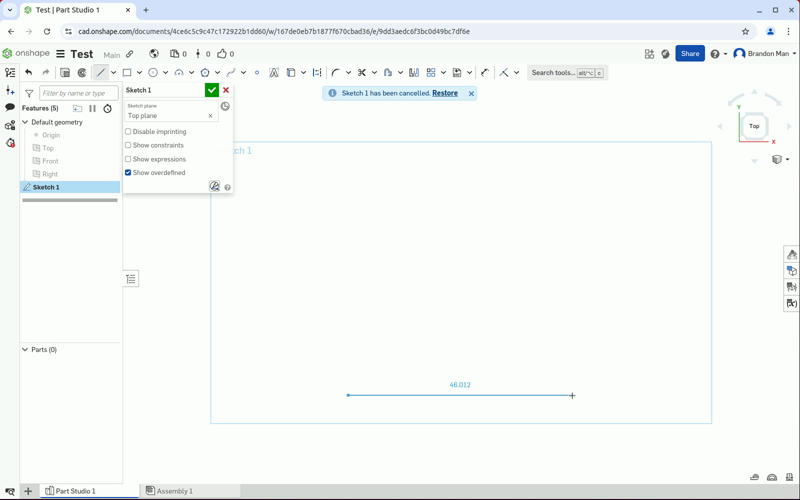
mouse_move(572, 171)
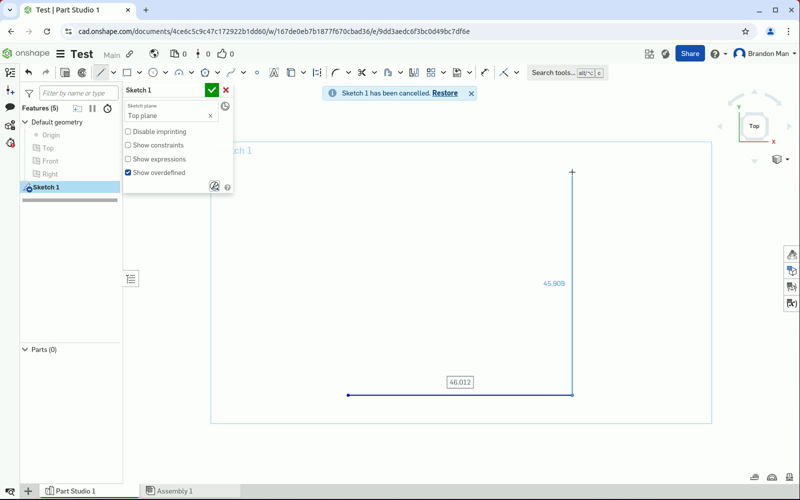
click(572, 171)
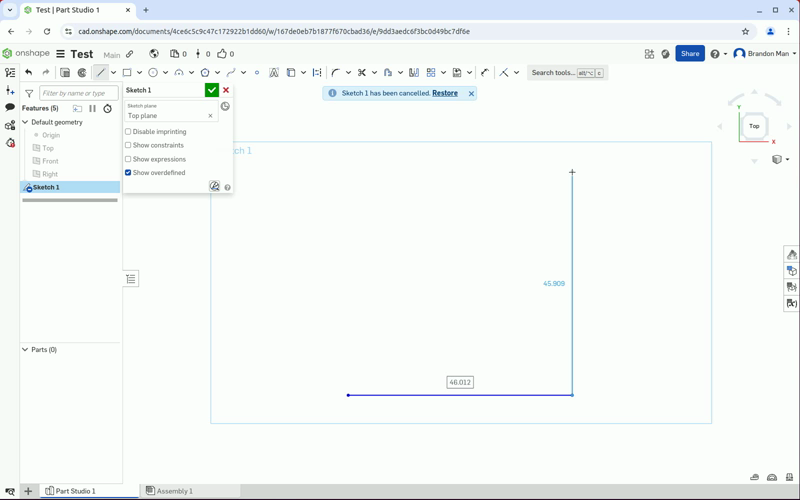
key_up(shift)
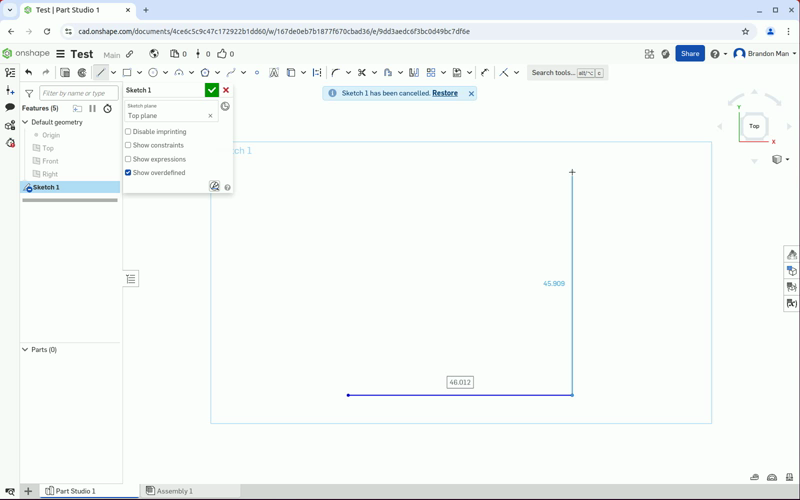
key_down(shift)
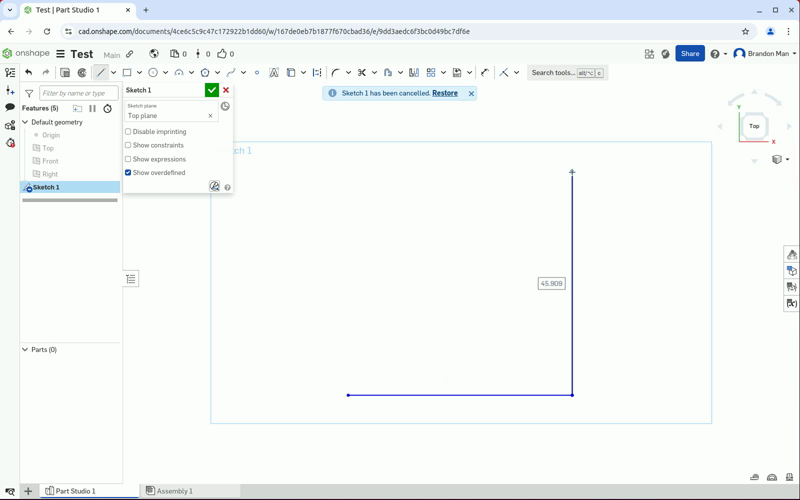
mouse_move(348, 171)
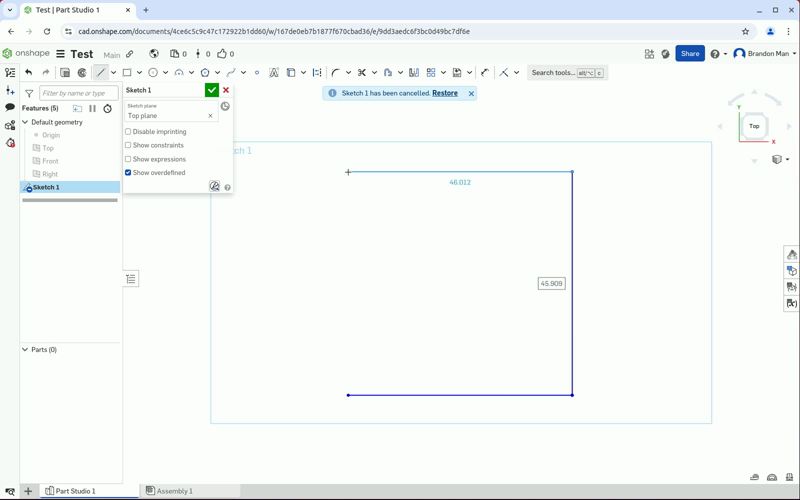
click(348, 171)
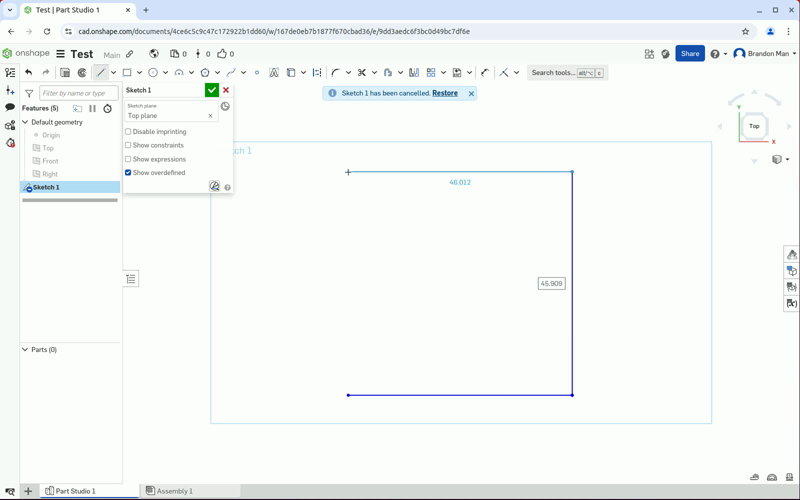
key_up(shift)
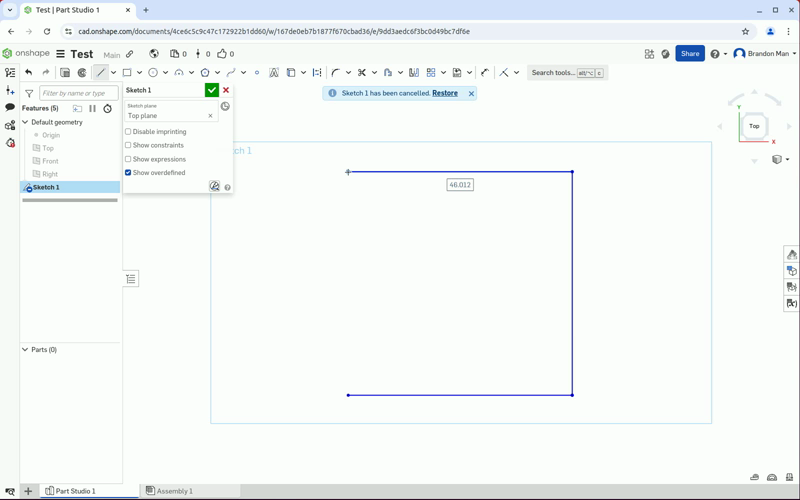
key_down(shift)
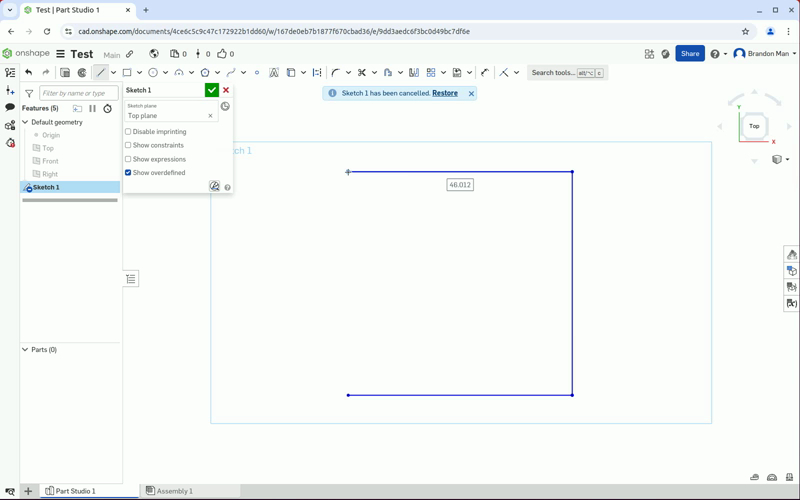
mouse_move(348, 395)
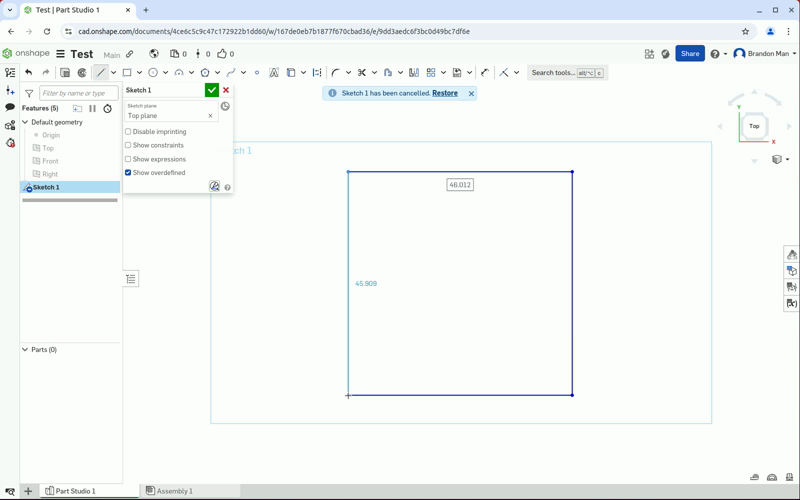
key_up(shift)
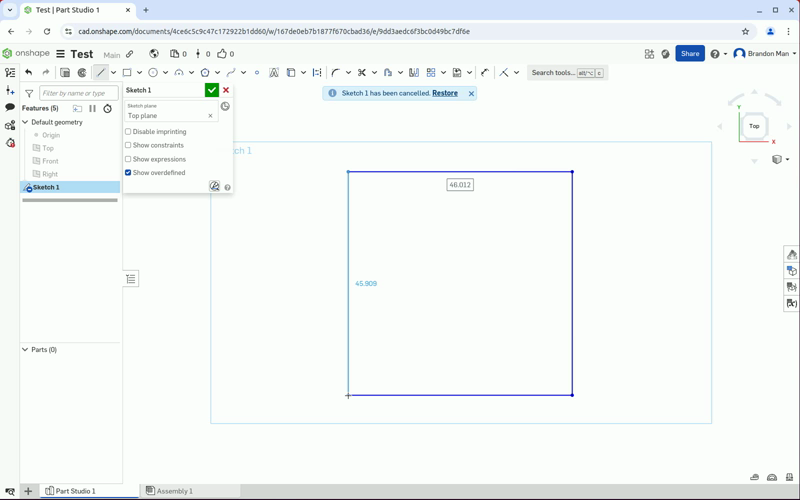
click(348, 395)
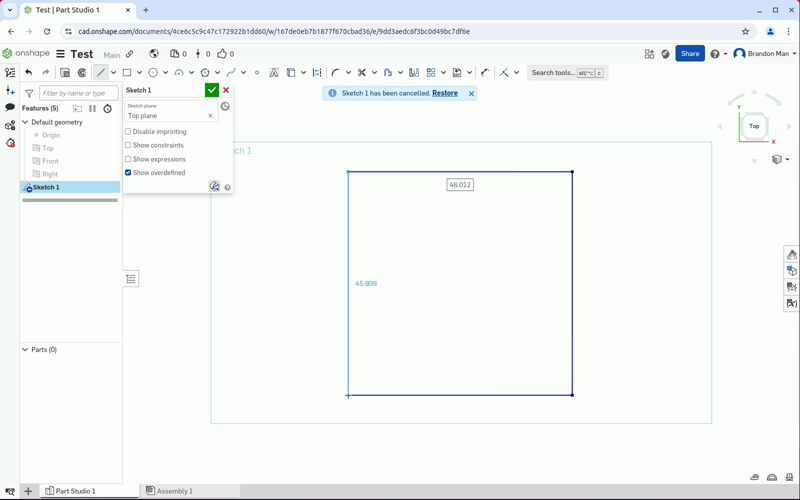
key(esc)
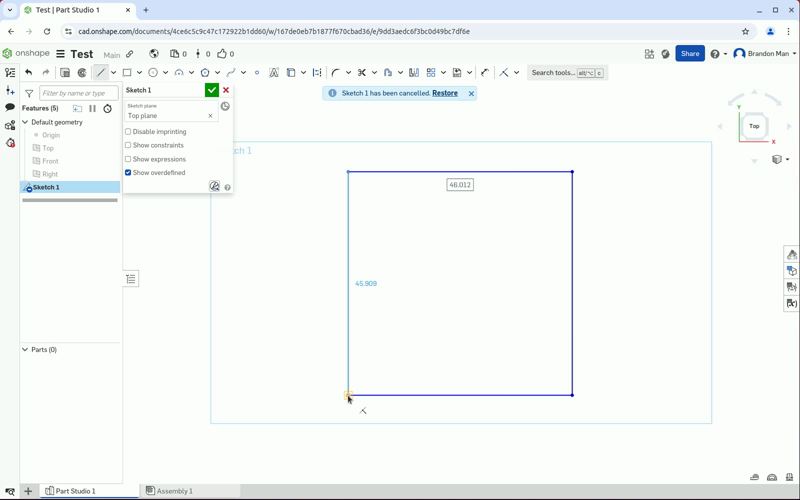
key(l)
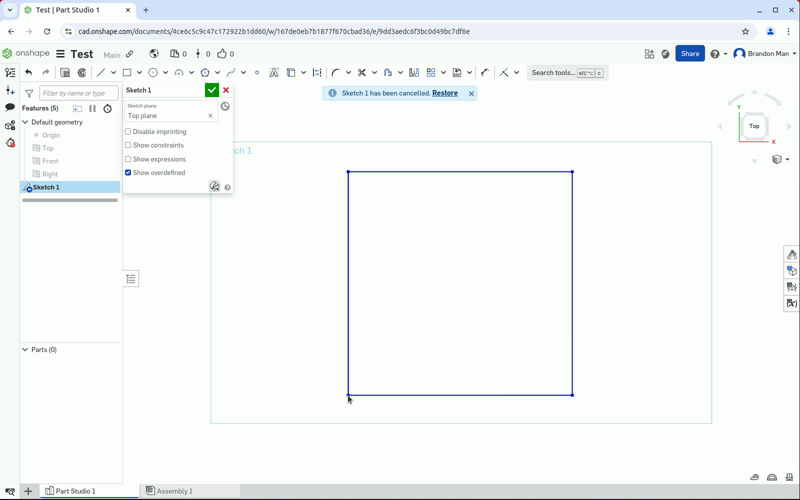
key_down(shift)
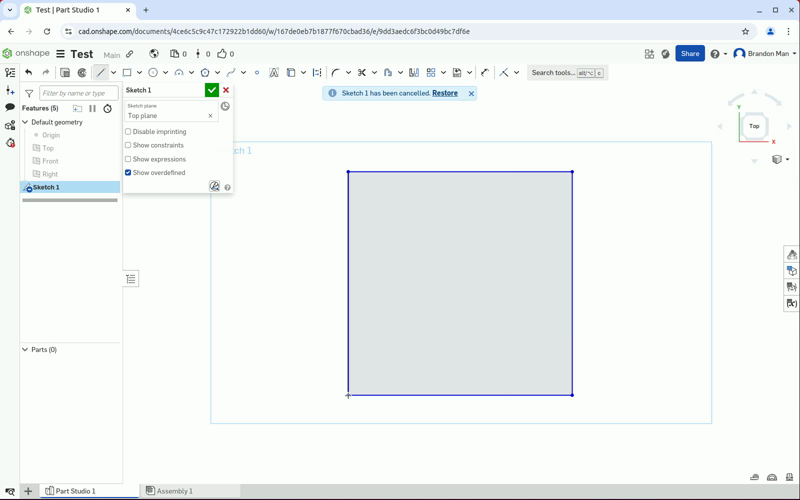
mouse_move(357, 386)
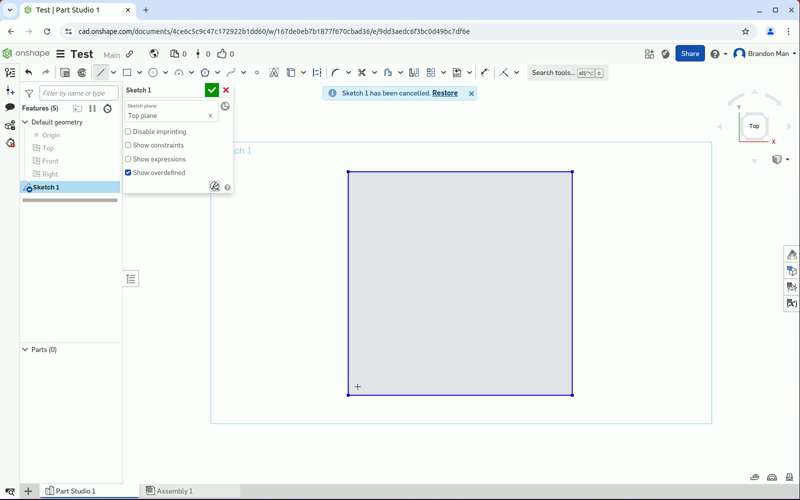
click(357, 386)
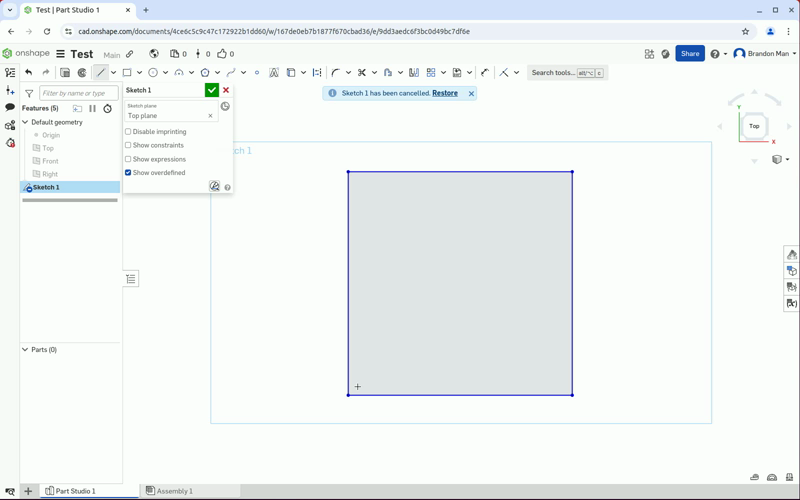
key_up(shift)
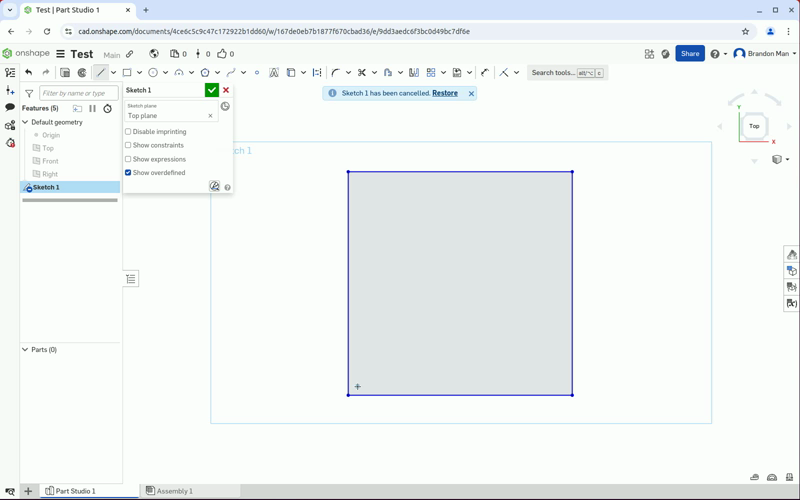
key_down(shift)
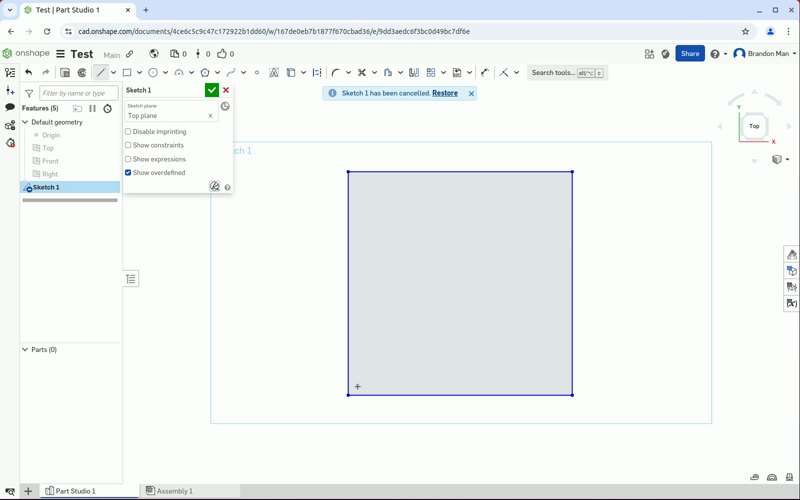
mouse_move(562, 386)
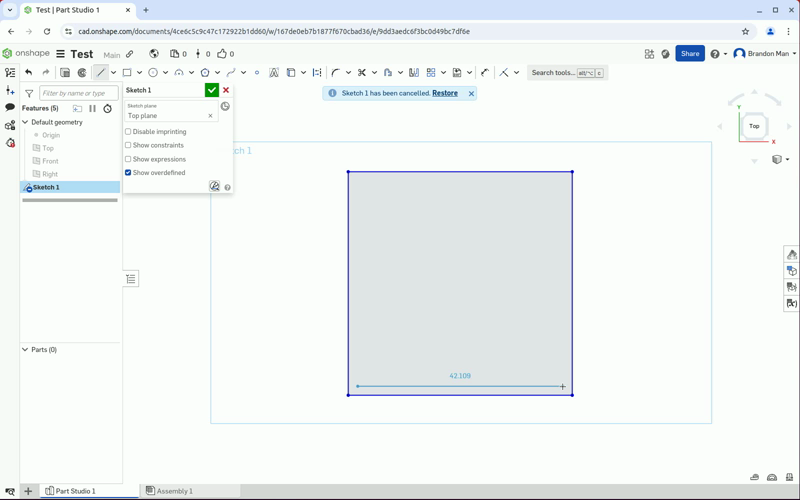
click(562, 386)
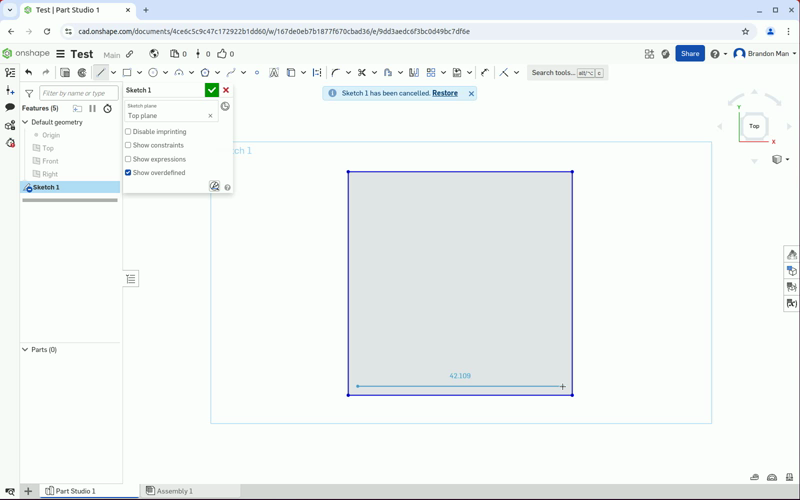
key_up(shift)
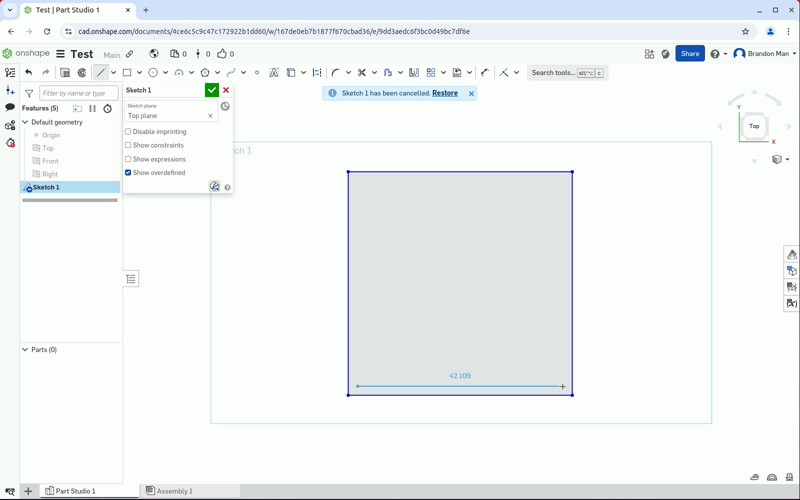
key_down(shift)
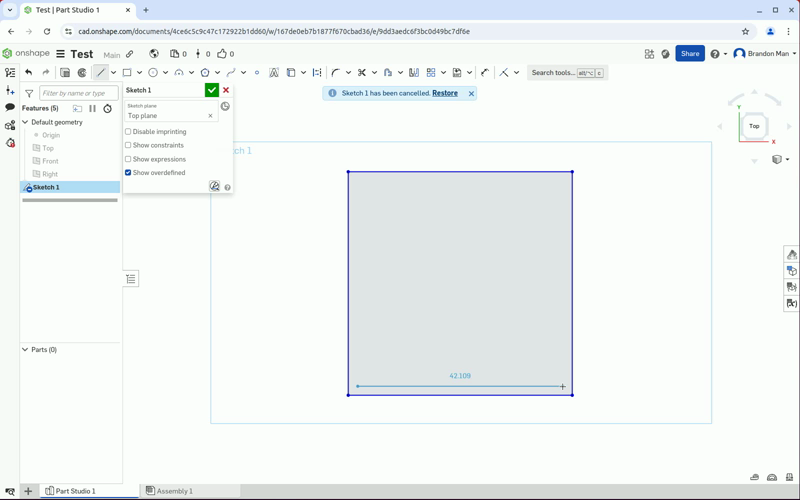
mouse_move(562, 180)
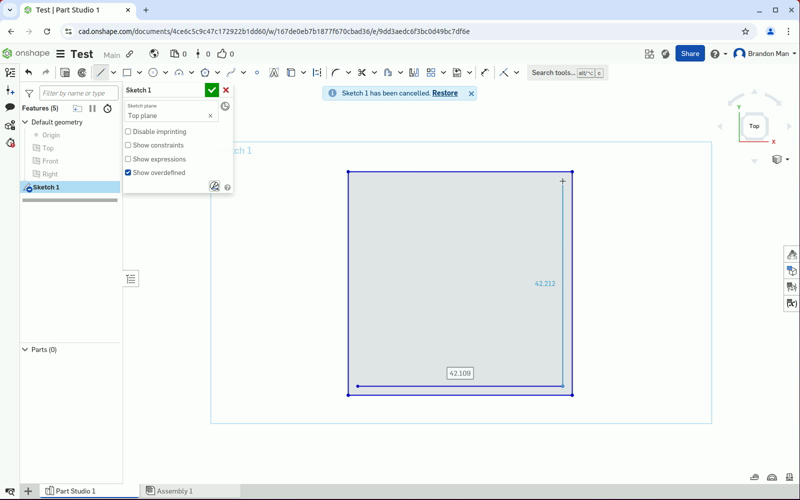
click(562, 180)
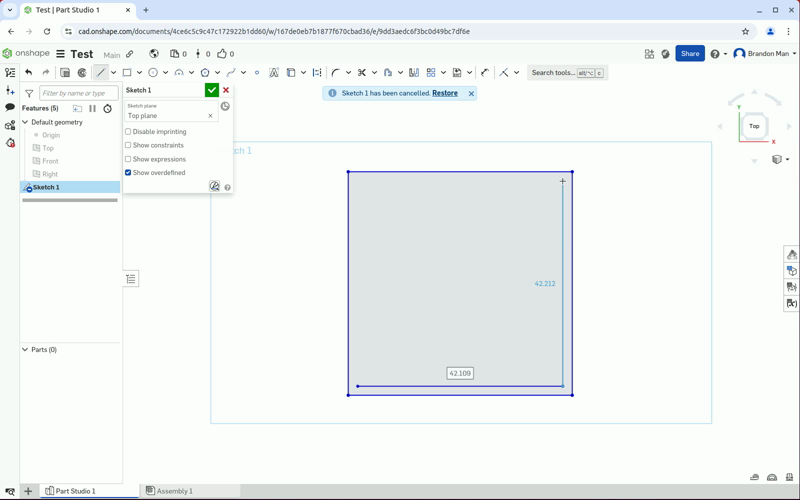
key_up(shift)
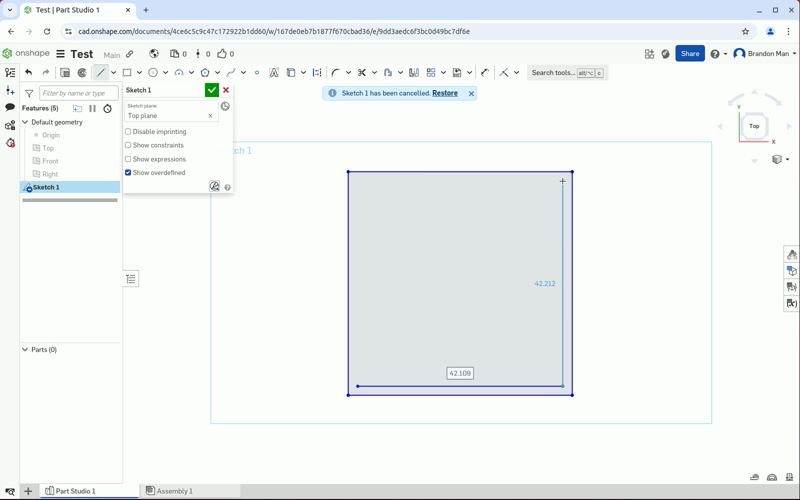
key_down(shift)
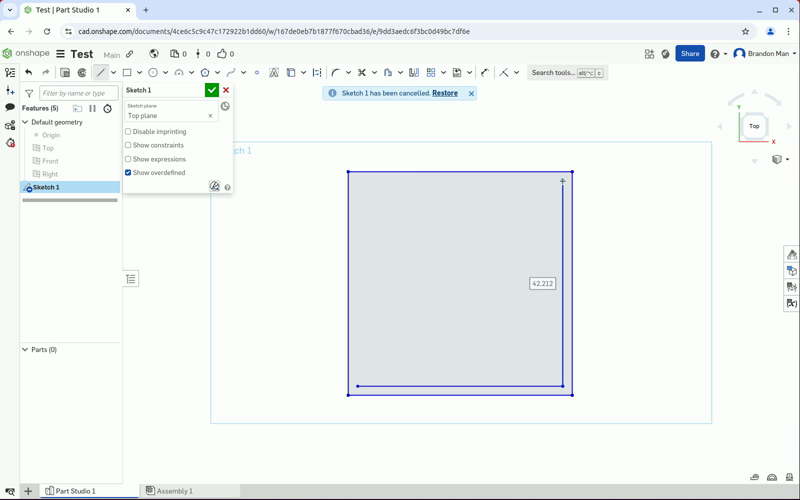
mouse_move(357, 180)
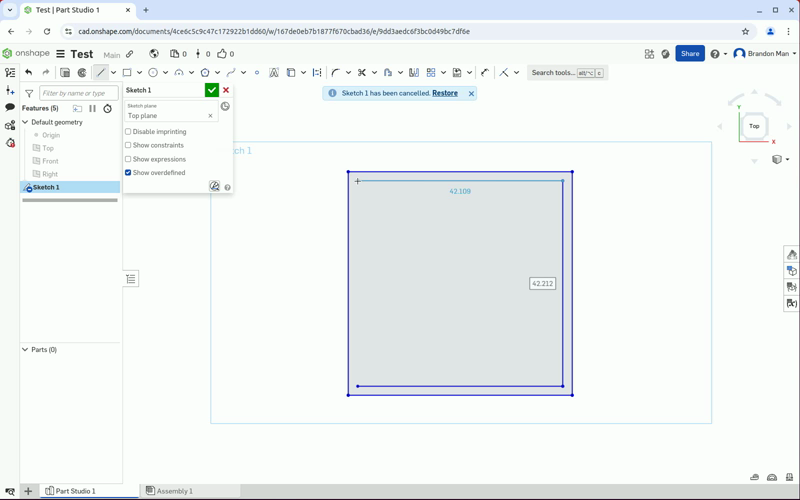
click(357, 180)
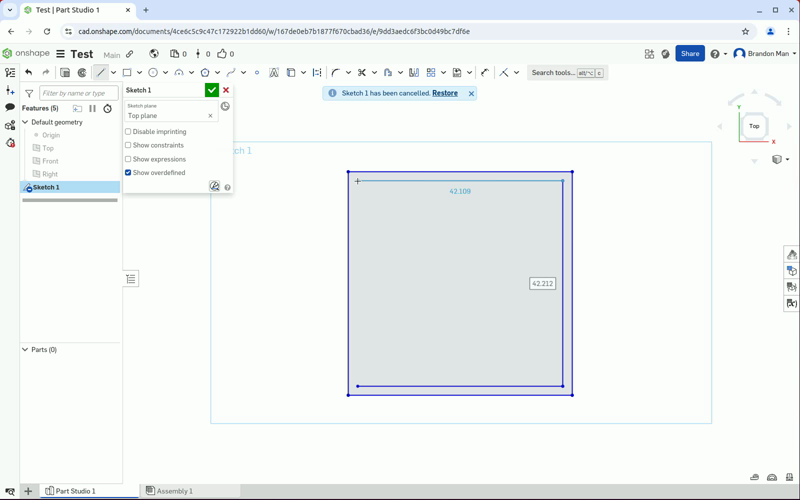
key_up(shift)
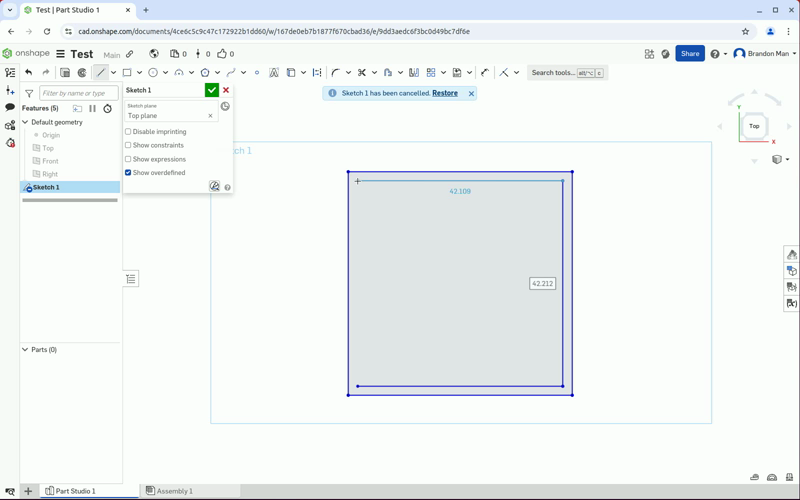
key_down(shift)
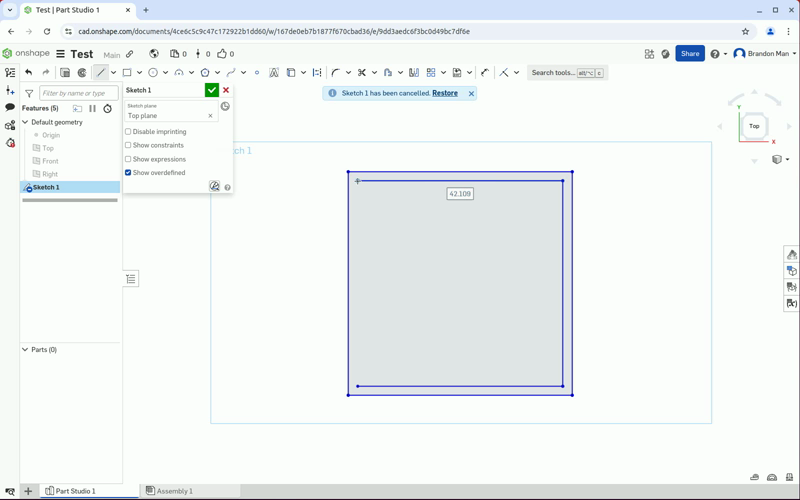
mouse_move(357, 386)
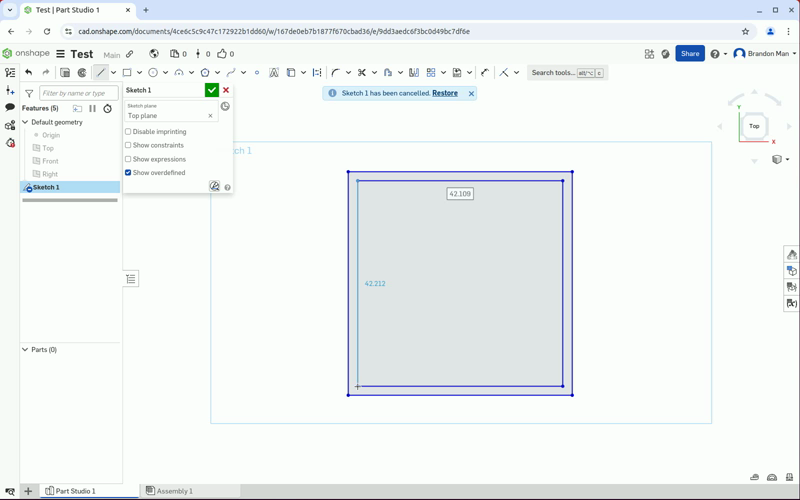
key_up(shift)
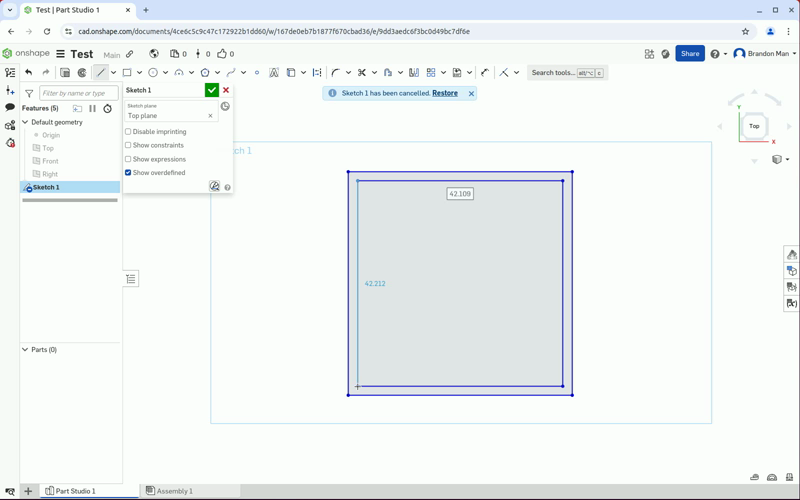
click(357, 386)
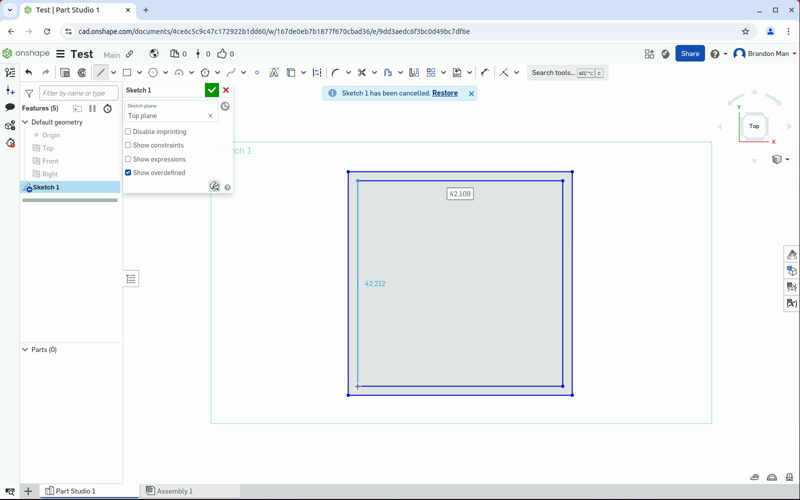
key(esc)
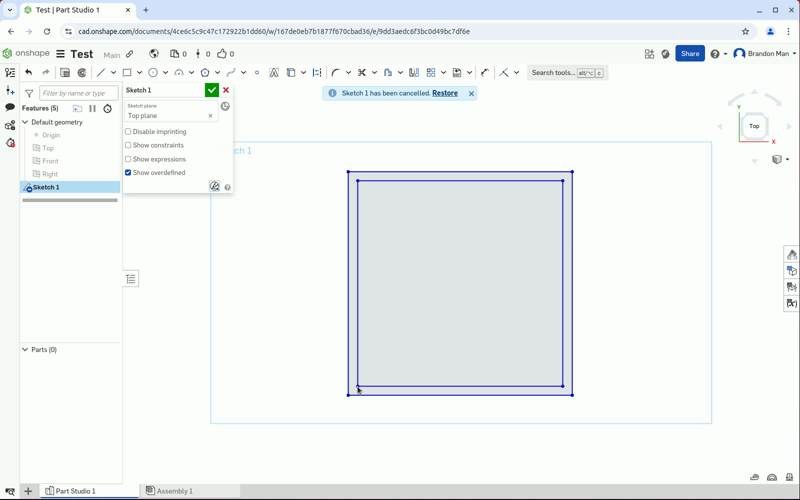
mouse_move(353, 176)
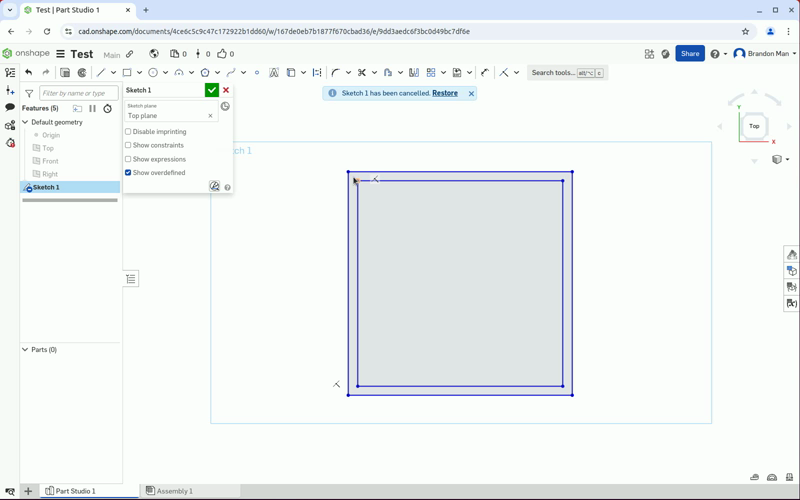
click(353, 176)
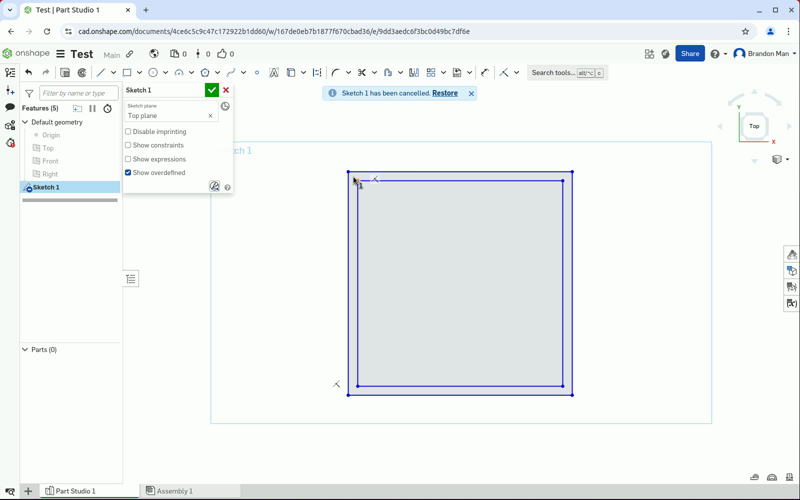
mouse_move(73, 352)
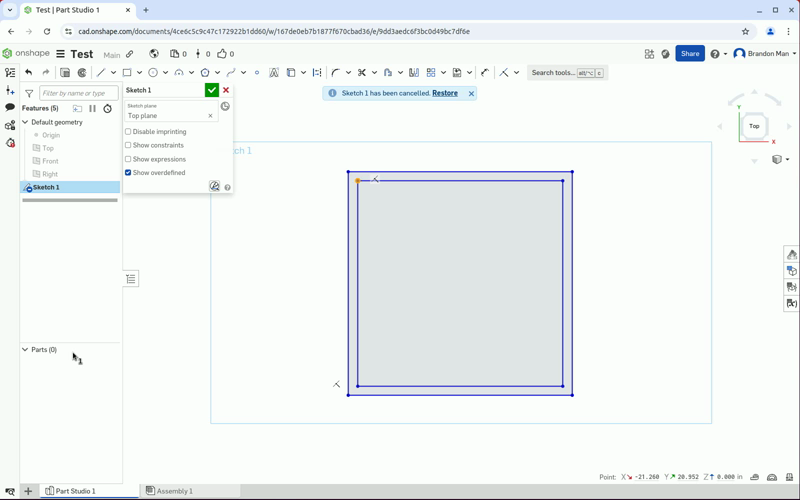
key(shift+y)
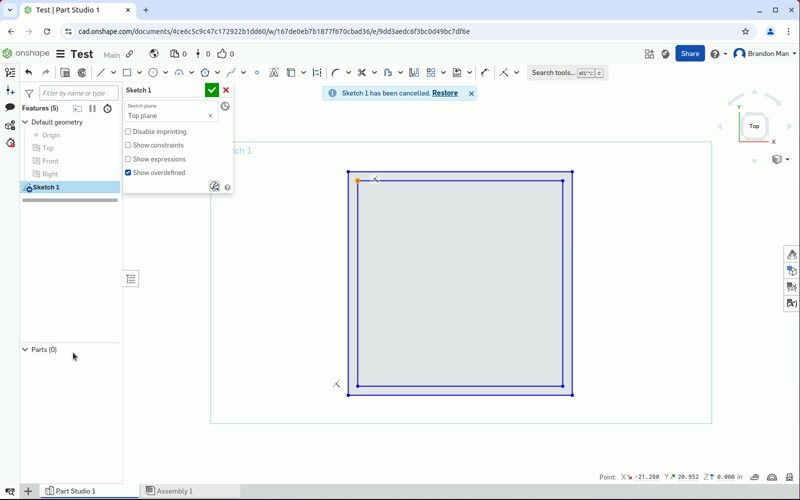
key(shift+e)
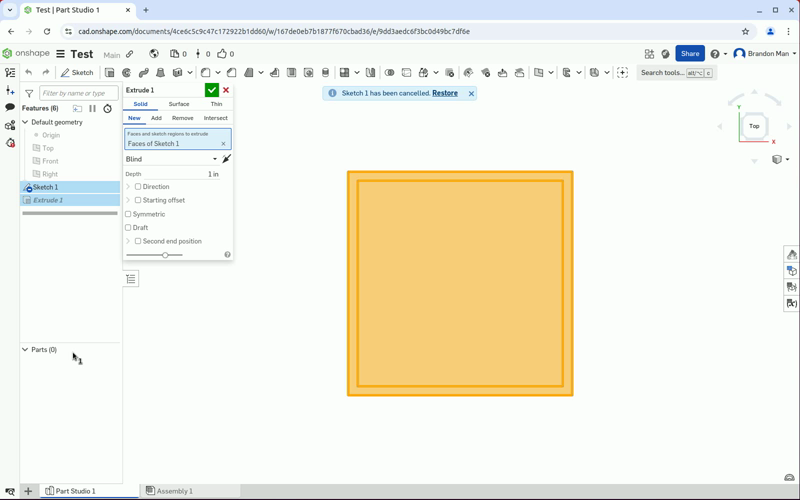
mouse_move(143, 106)
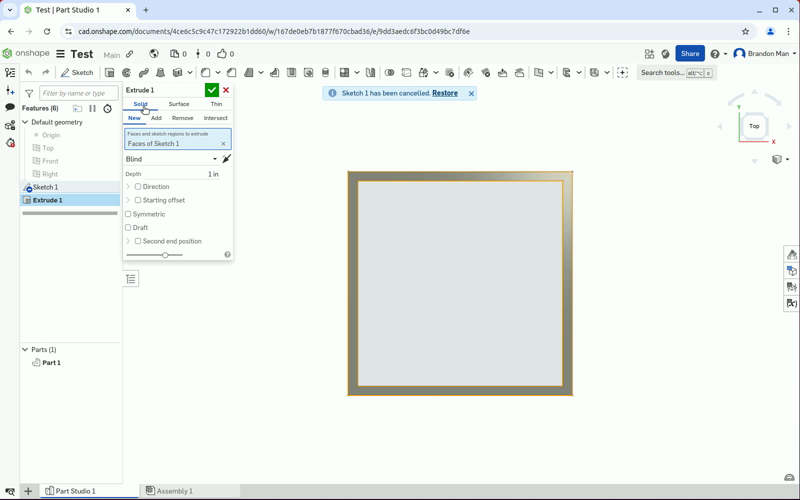
click(143, 106)
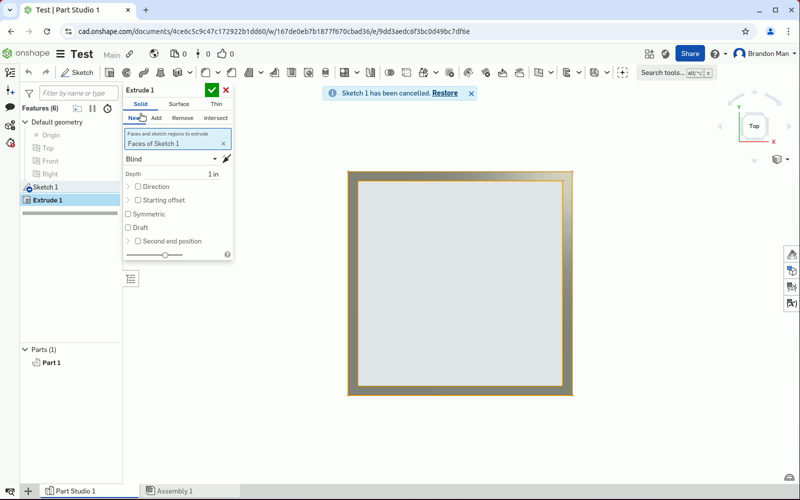
mouse_move(137, 120)
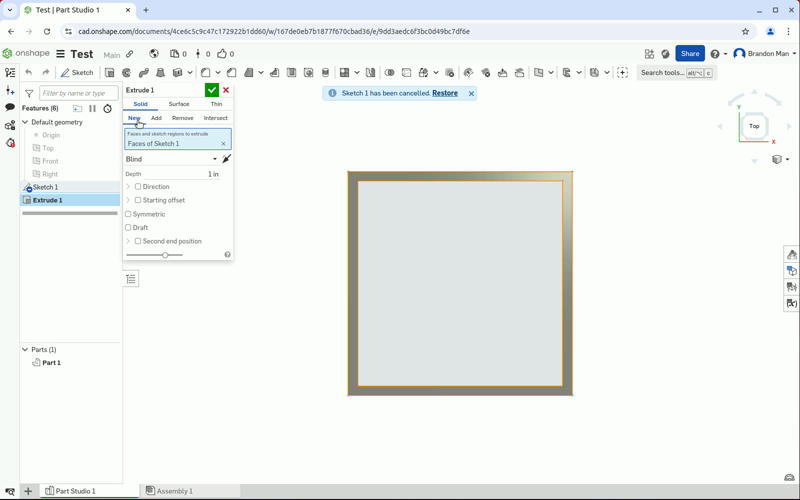
click(137, 120)
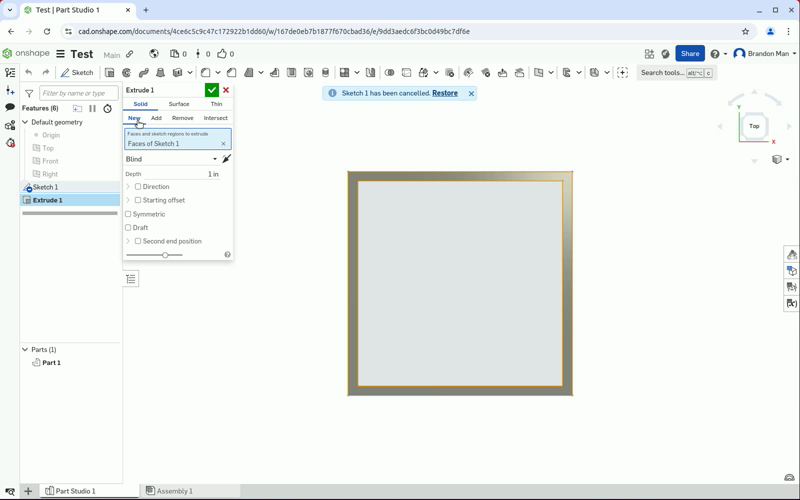
key(tab, 4)
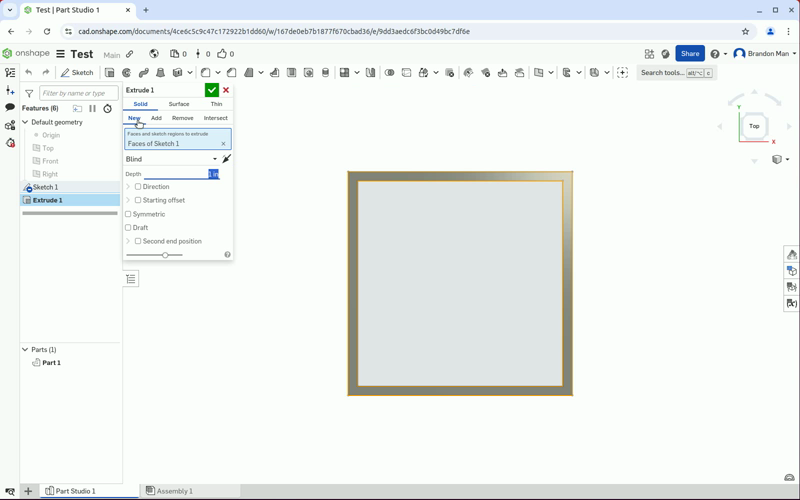
text(23.108)
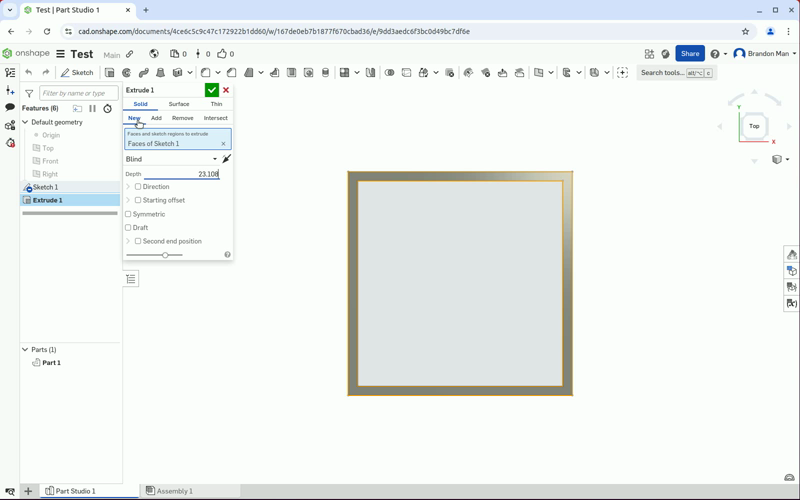
key(enter)
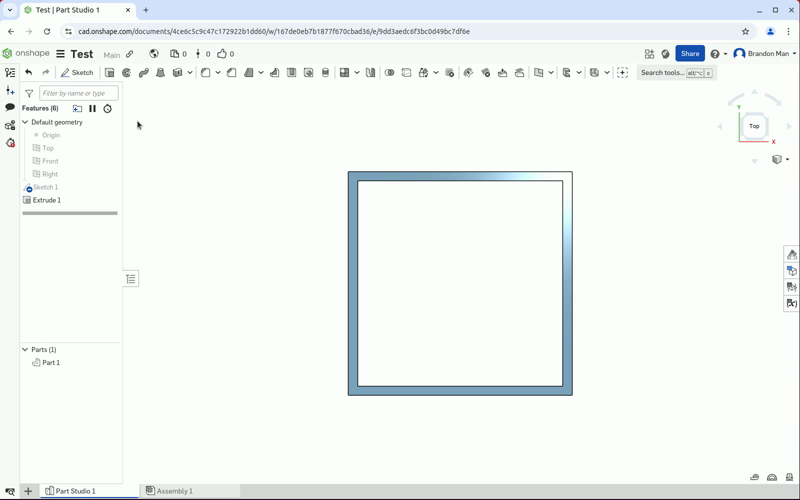
key(shift+h)
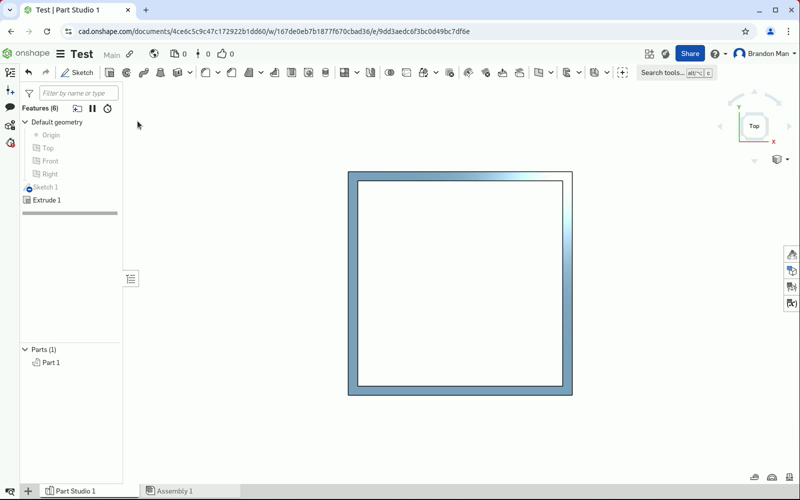
key(shift+h)
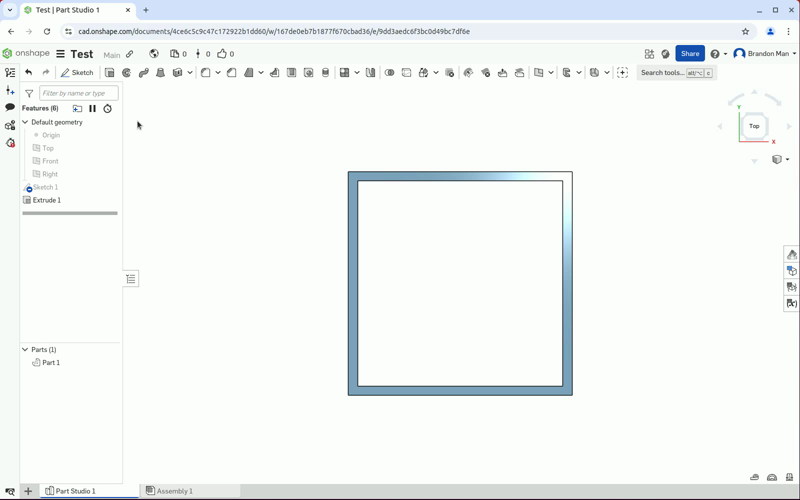
mouse_move(73, 189)
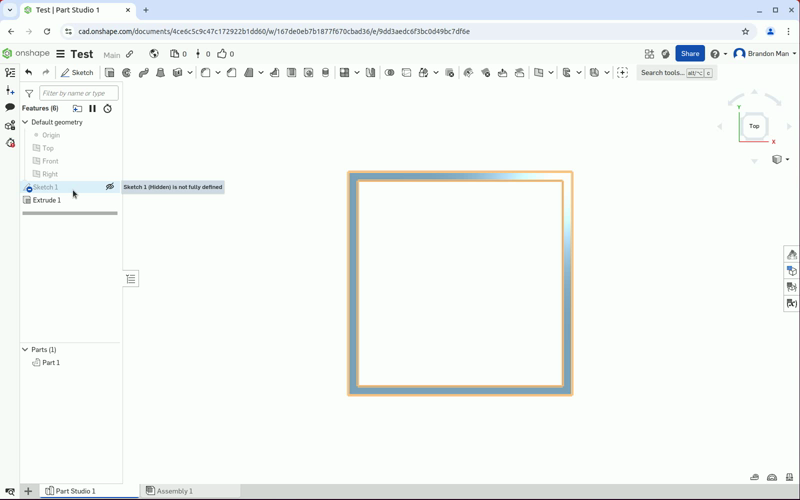
click(73, 189)
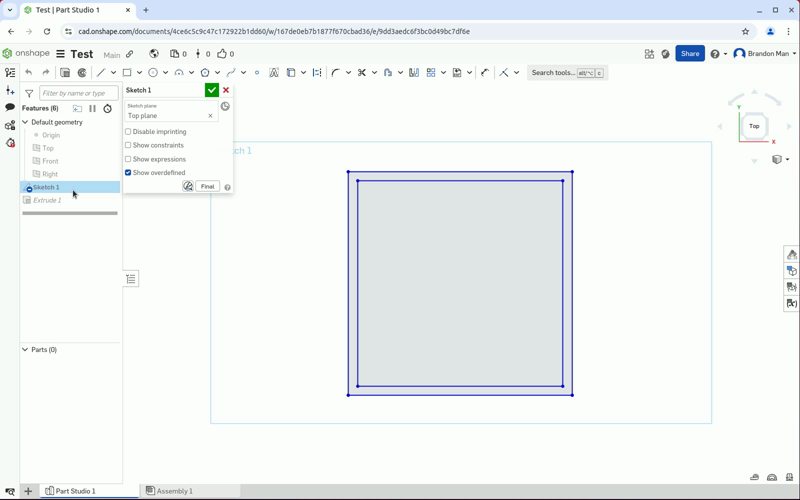
mouse_move(229, 92)
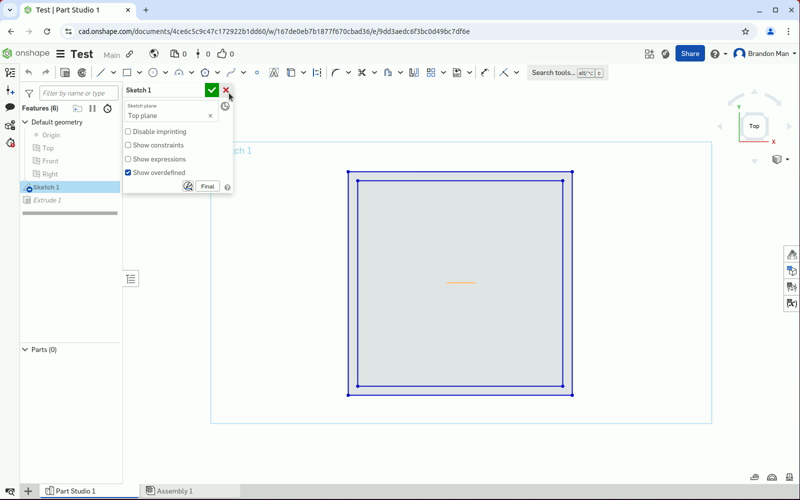
click(229, 92)
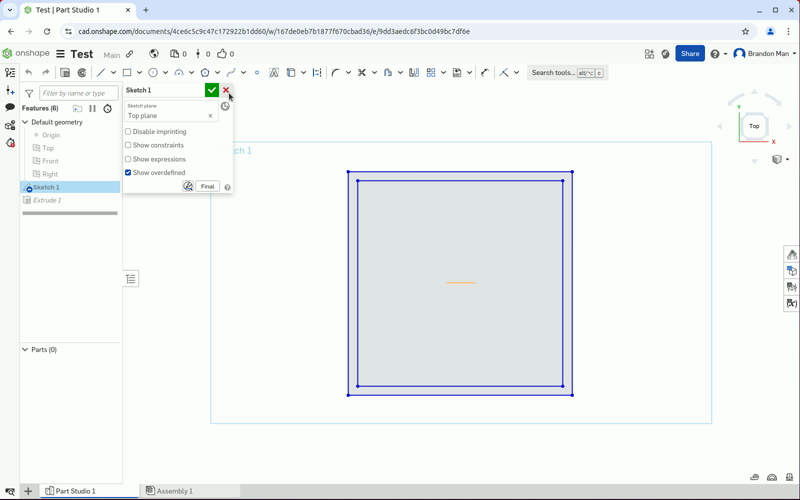
key(shift+s)
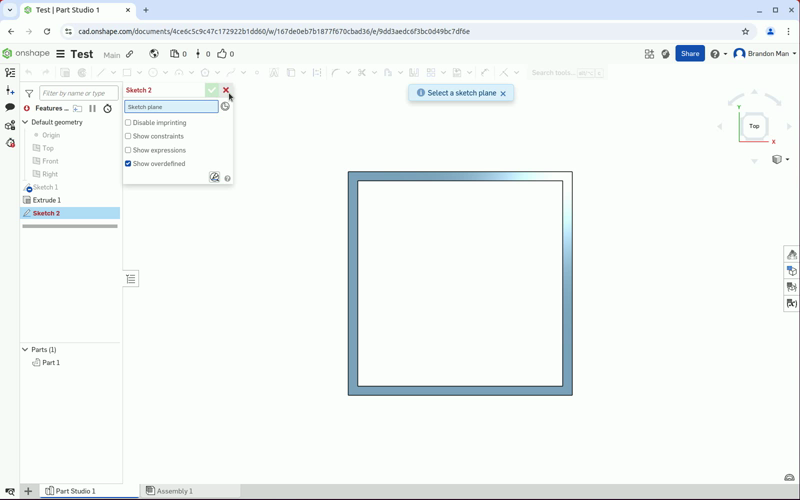
mouse_move(73, 150)
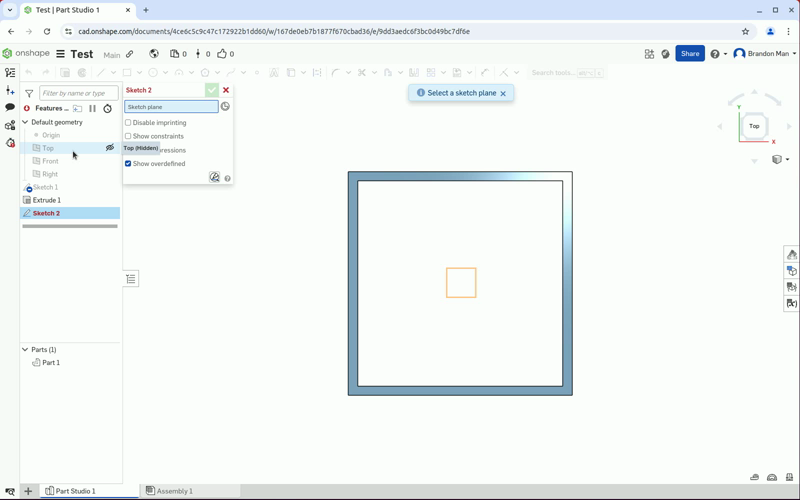
click(73, 150)
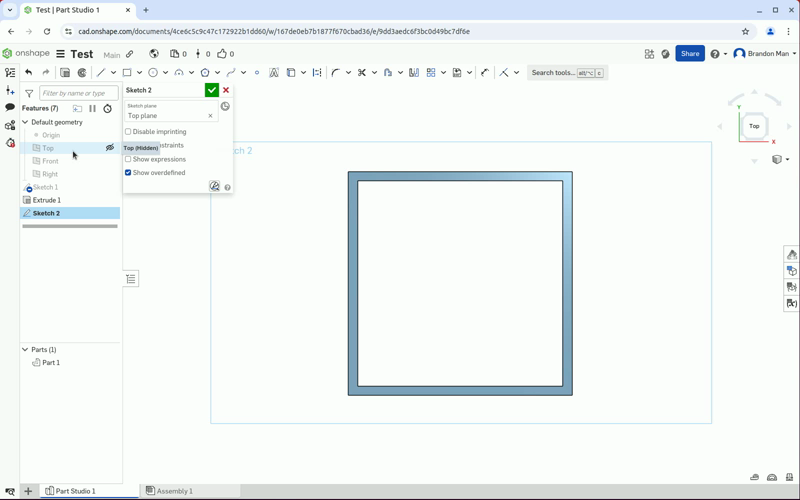
mouse_move(73, 352)
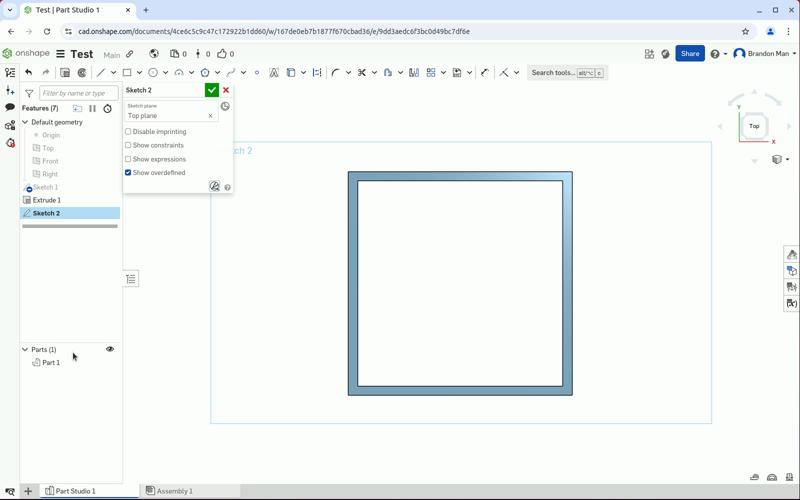
key(y)
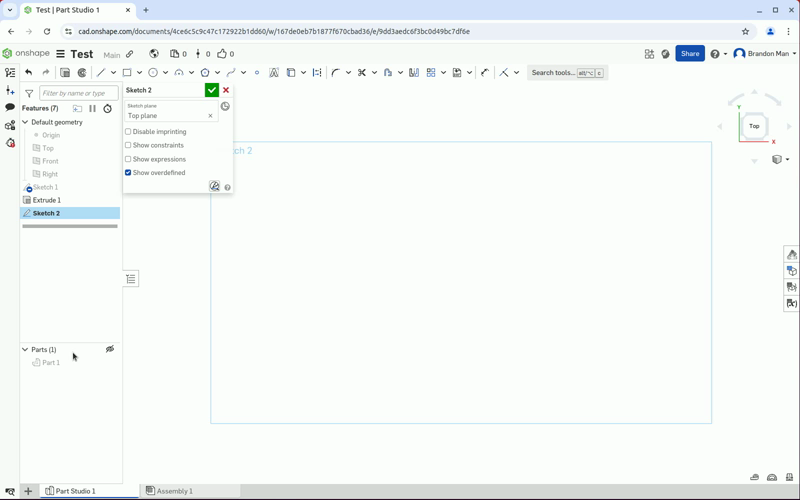
key(l)
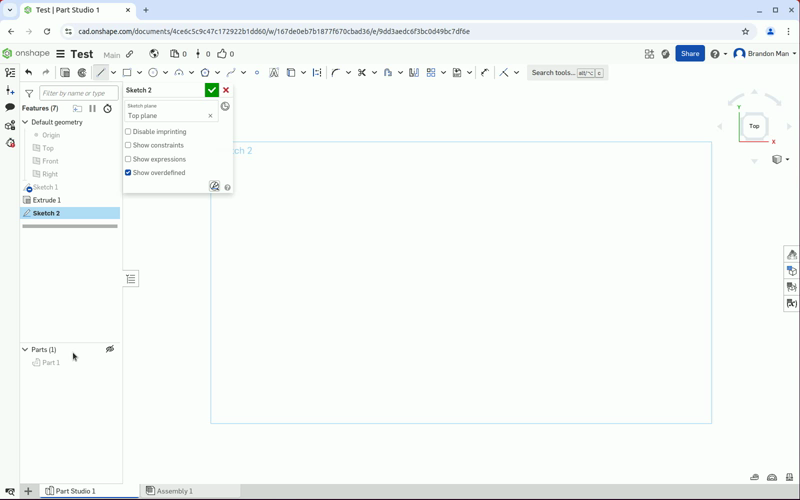
key_down(shift)
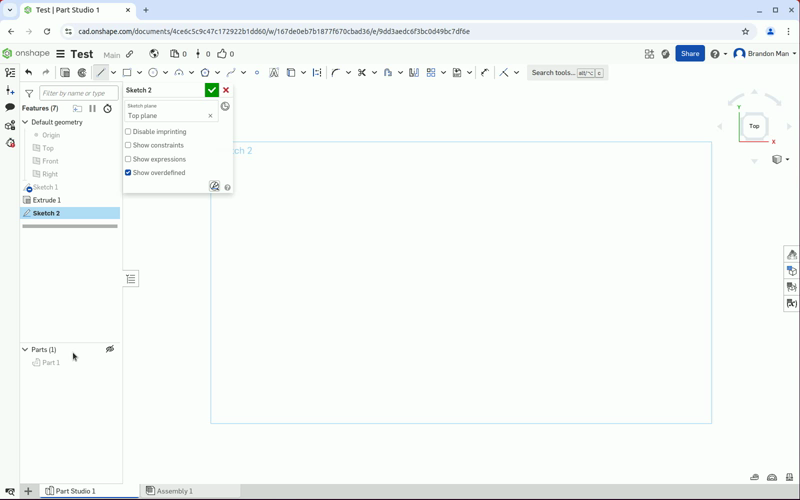
mouse_move(348, 395)
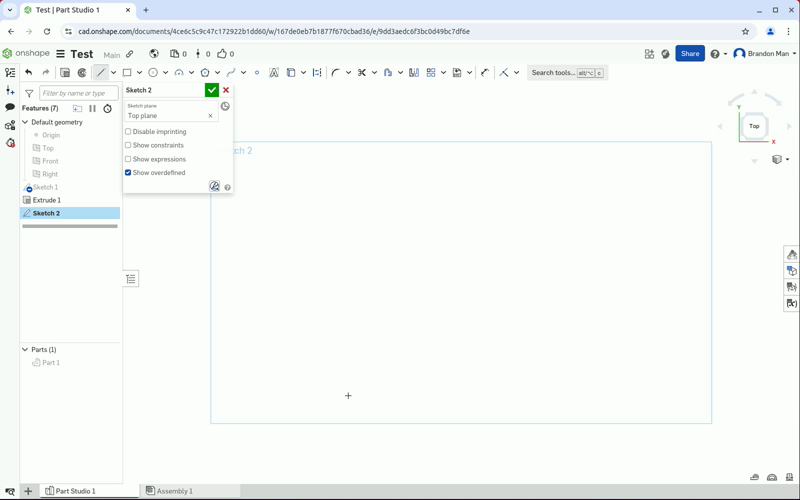
click(348, 395)
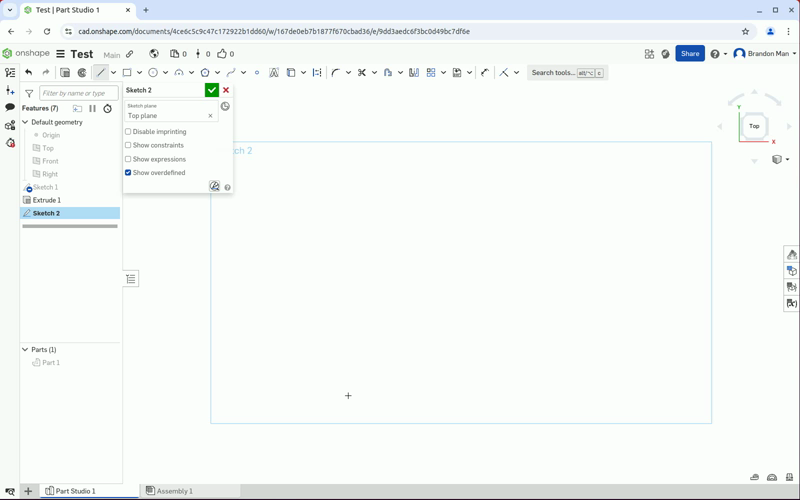
key_up(shift)
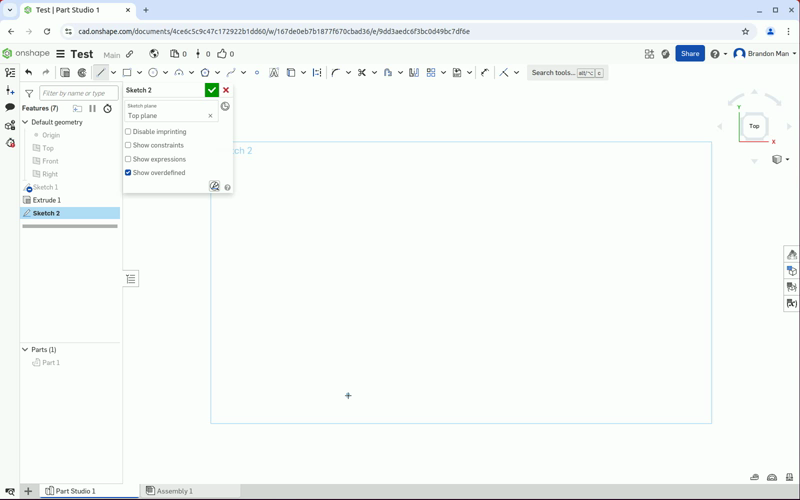
key_down(shift)
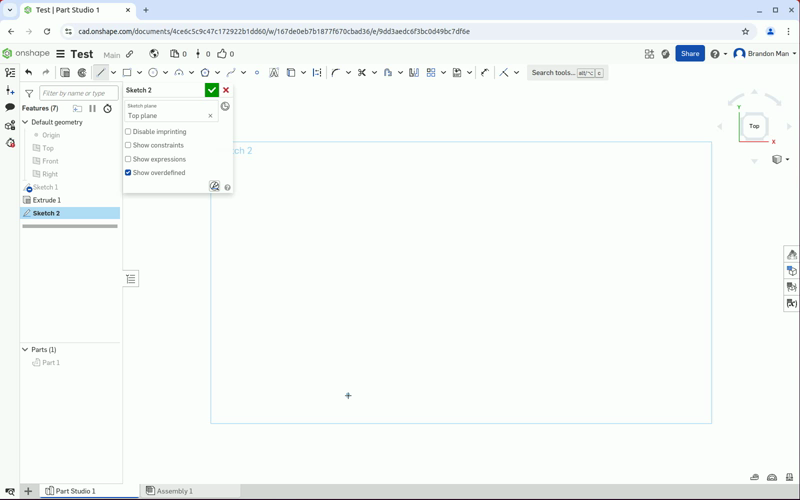
mouse_move(572, 395)
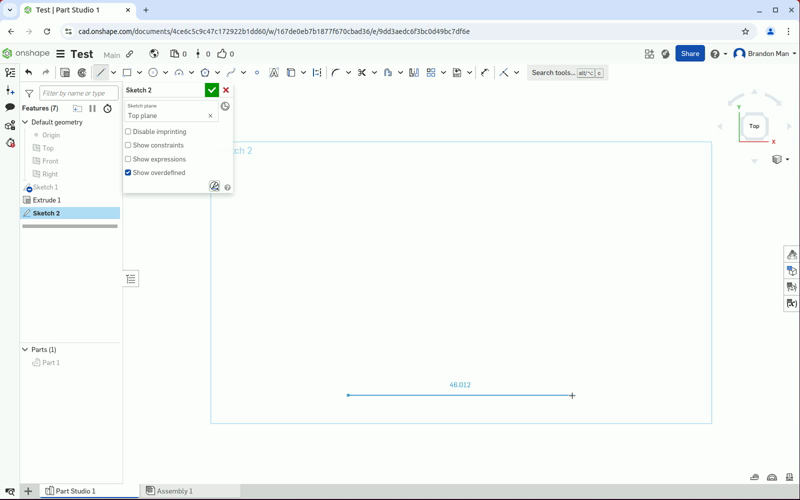
click(572, 395)
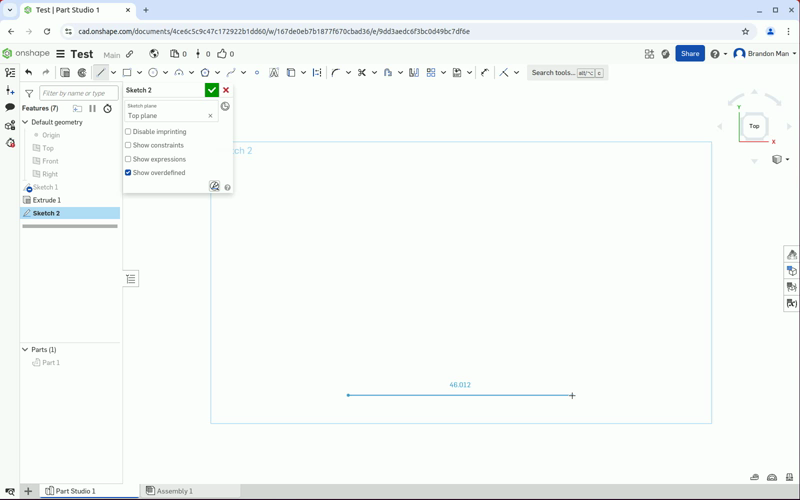
key_up(shift)
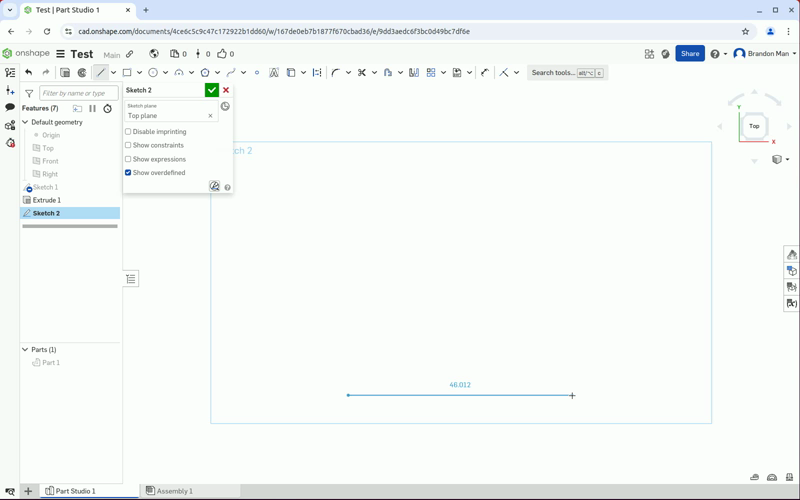
key_down(shift)
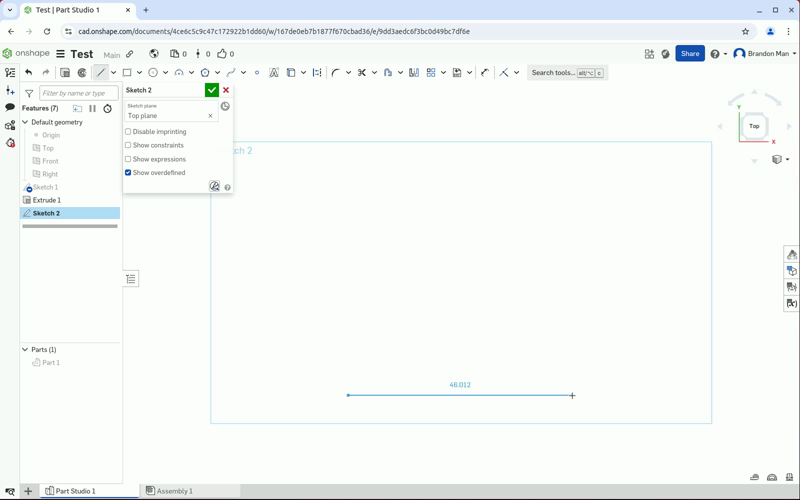
mouse_move(572, 171)
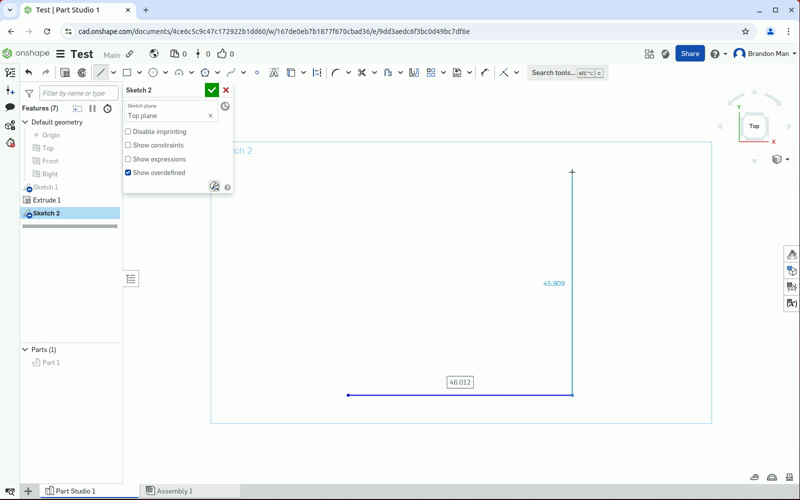
click(572, 171)
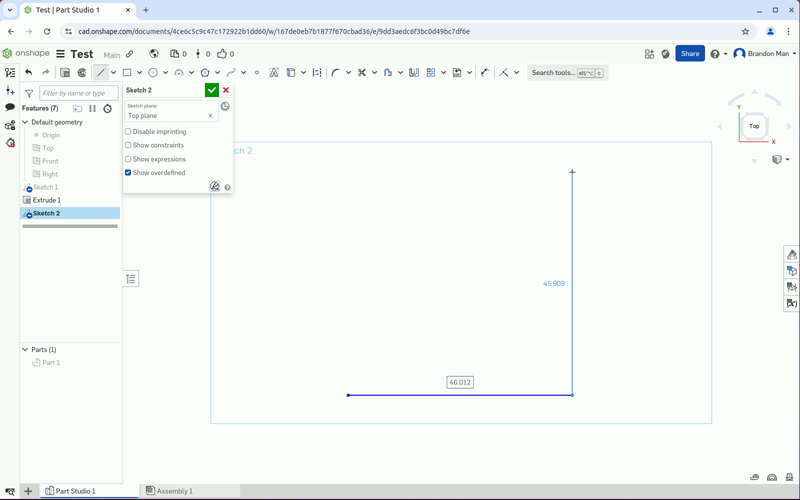
key_up(shift)
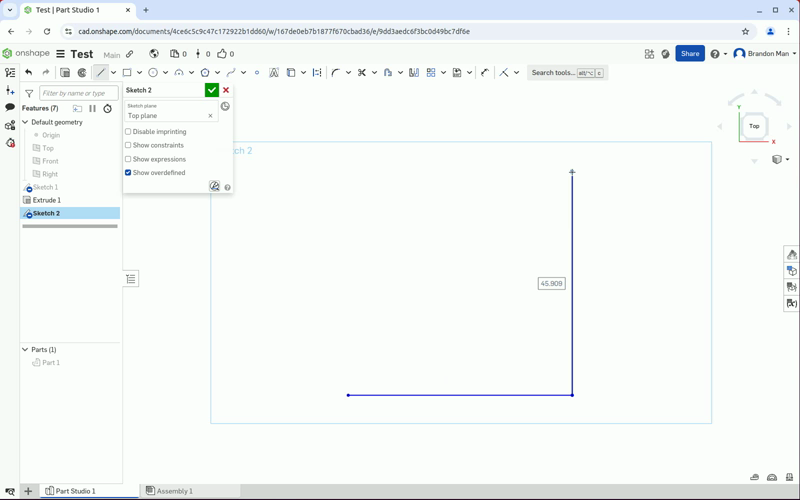
key_down(shift)
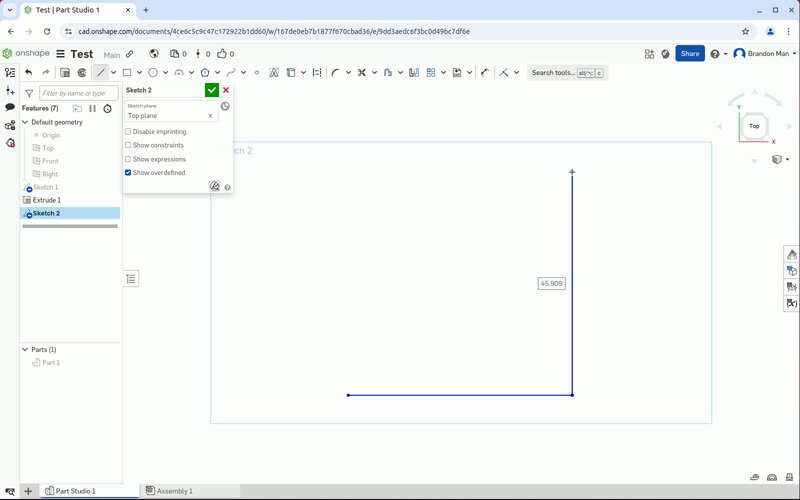
mouse_move(348, 171)
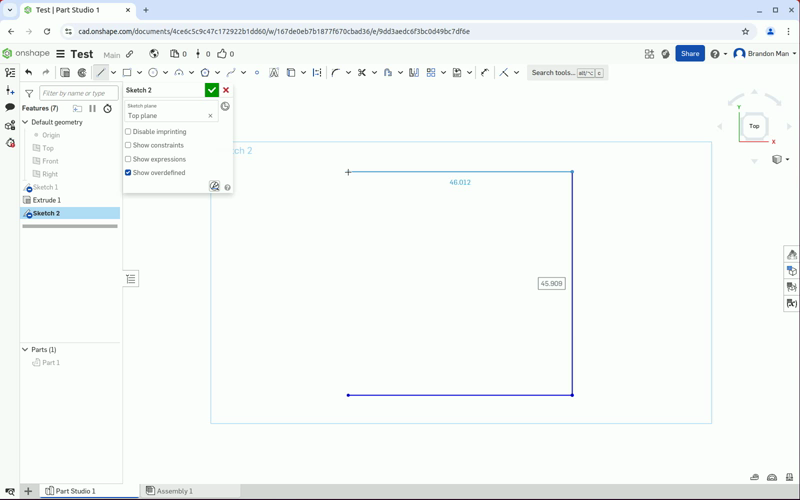
click(348, 171)
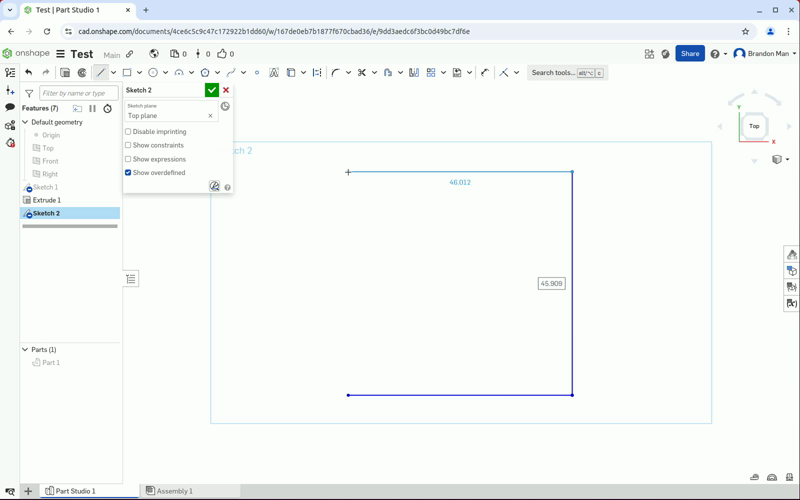
key_up(shift)
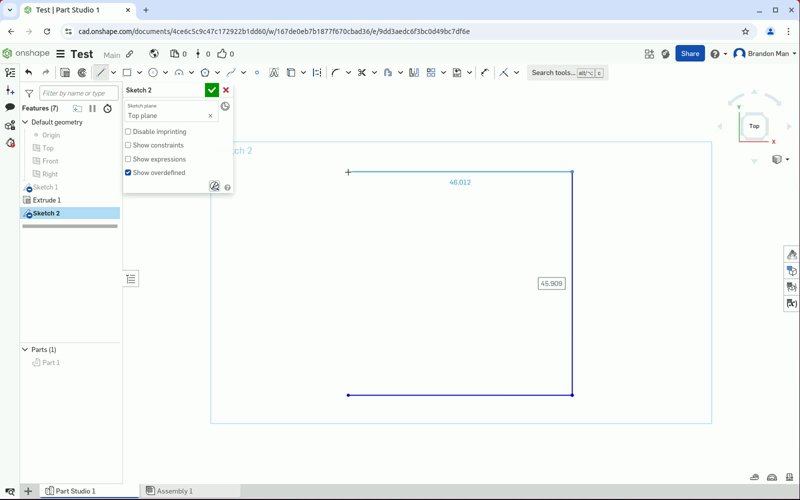
key_down(shift)
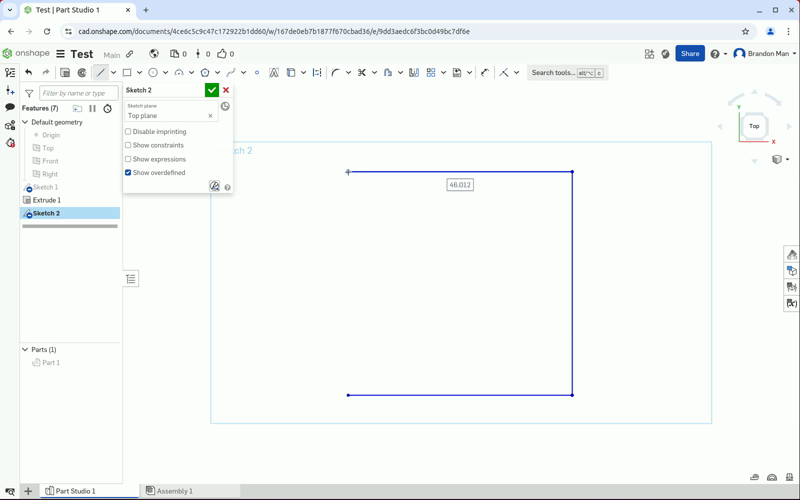
mouse_move(348, 395)
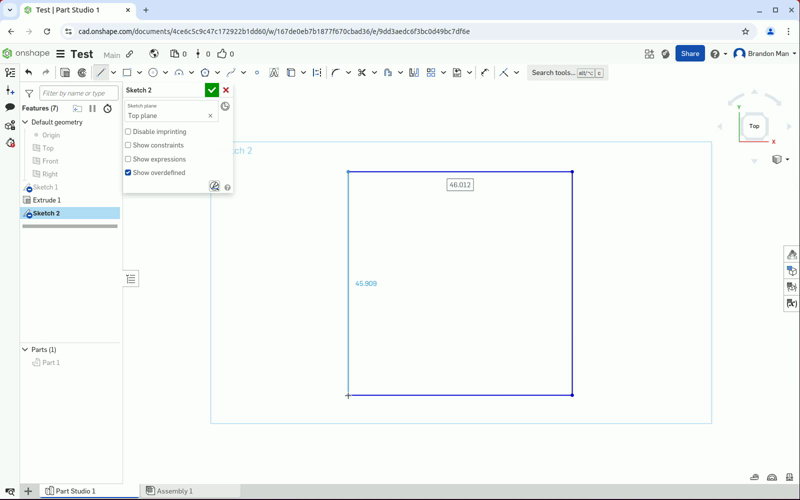
key_up(shift)
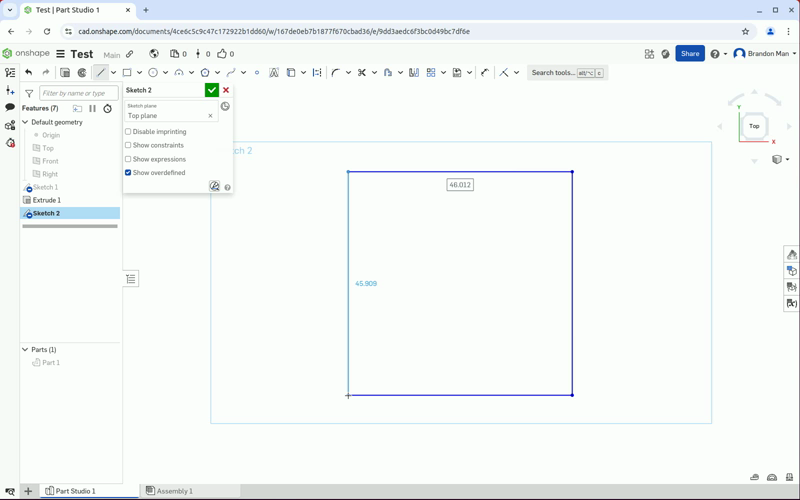
click(348, 395)
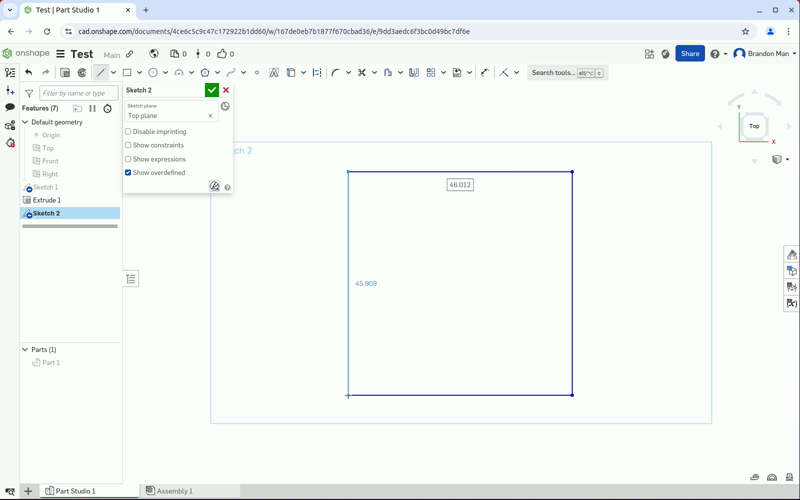
key(esc)
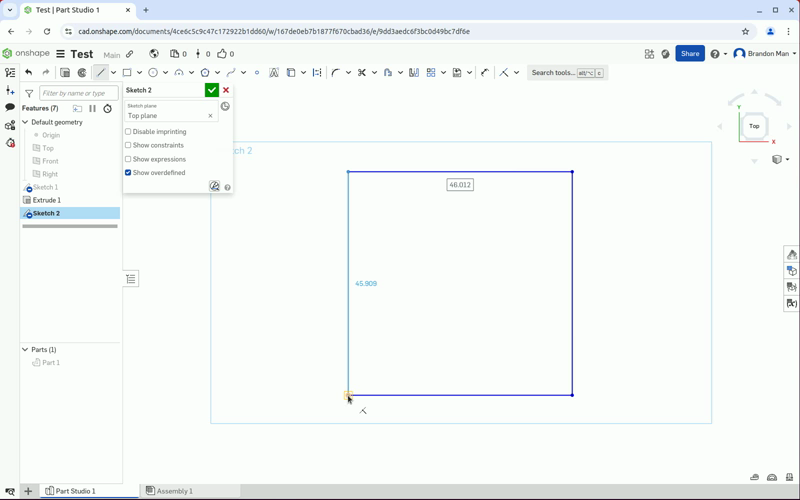
key(l)
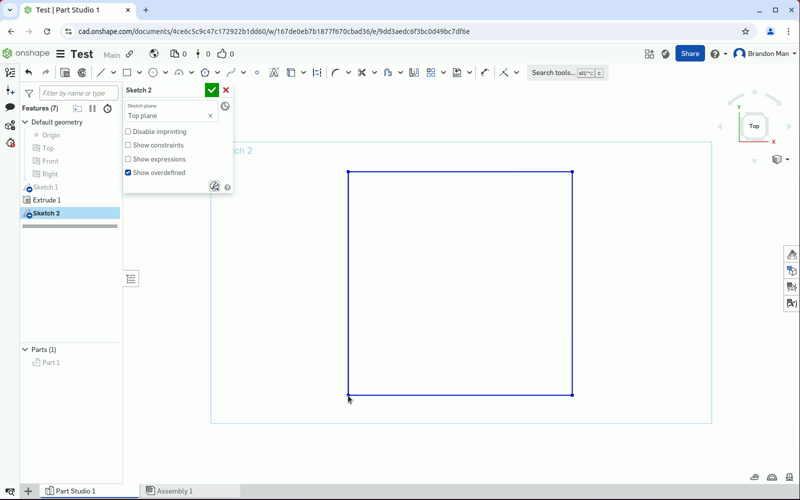
key_down(shift)
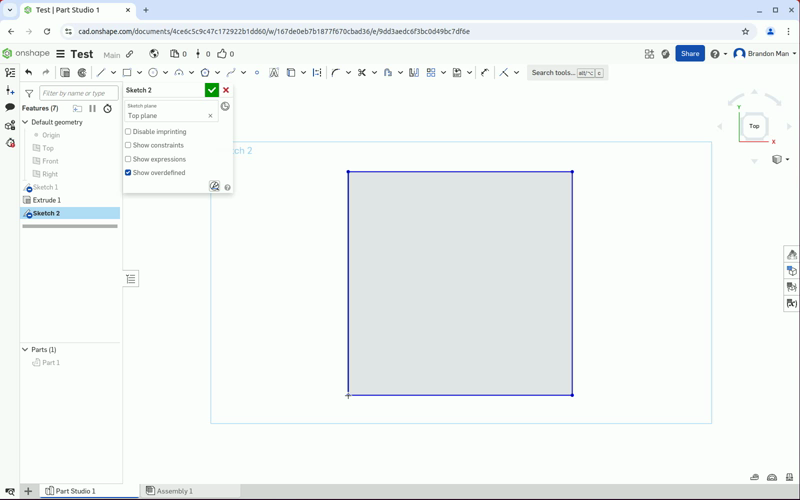
mouse_move(357, 386)
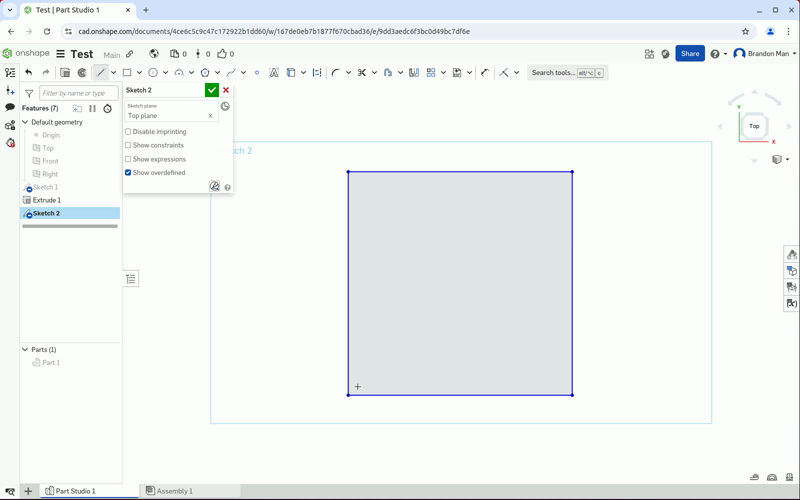
click(357, 386)
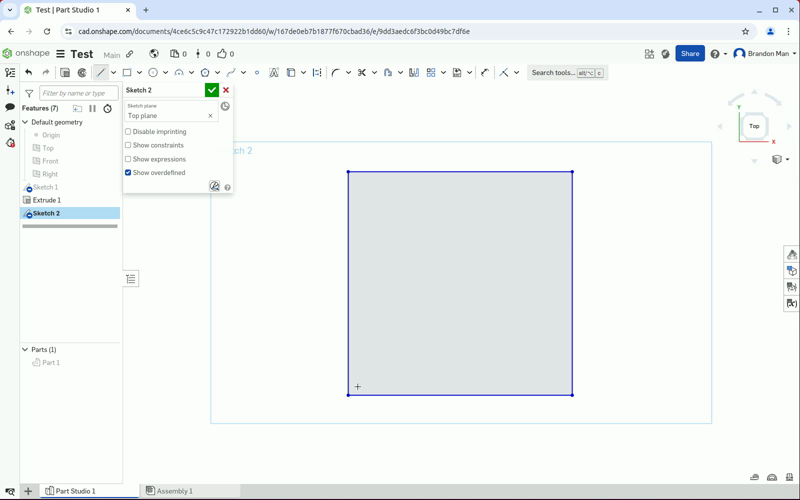
key_up(shift)
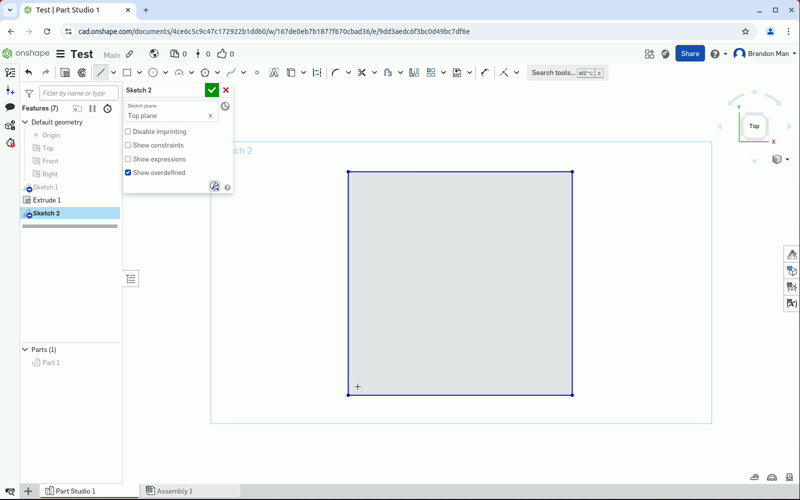
key_down(shift)
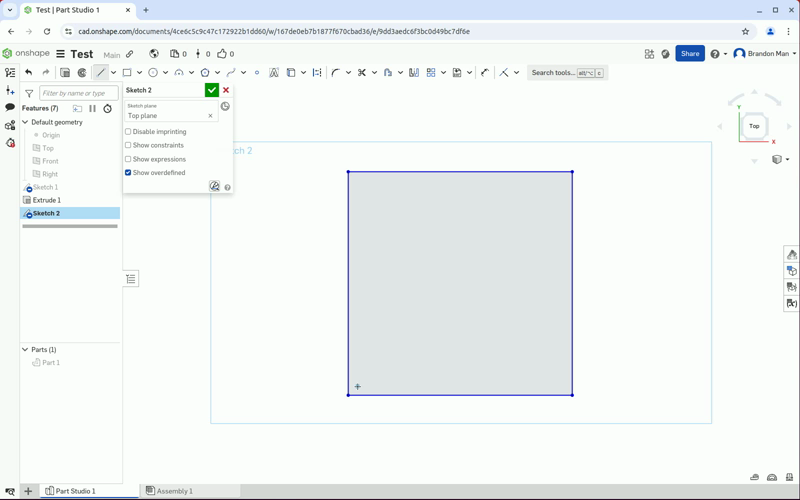
mouse_move(562, 386)
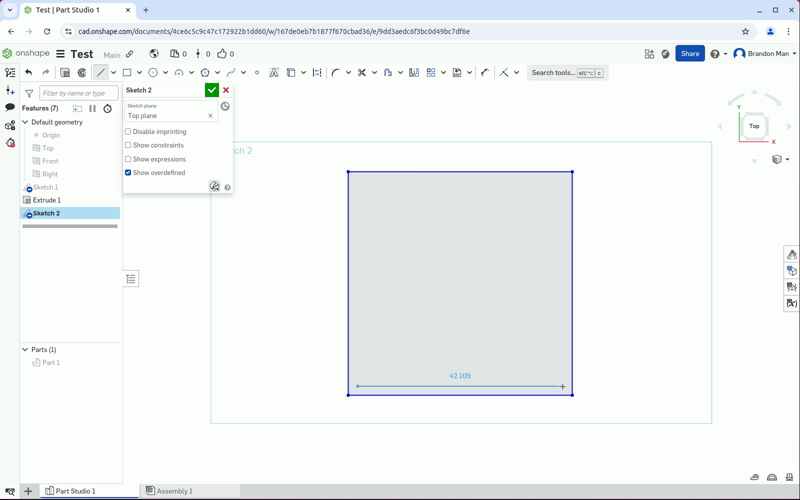
click(562, 386)
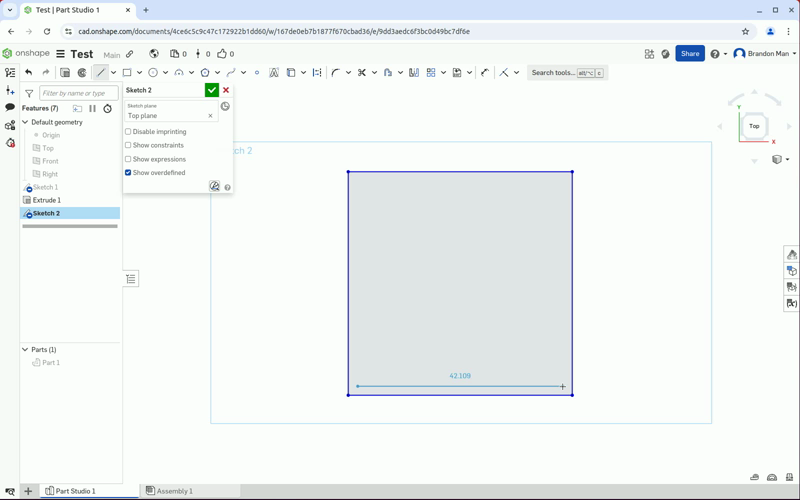
key_up(shift)
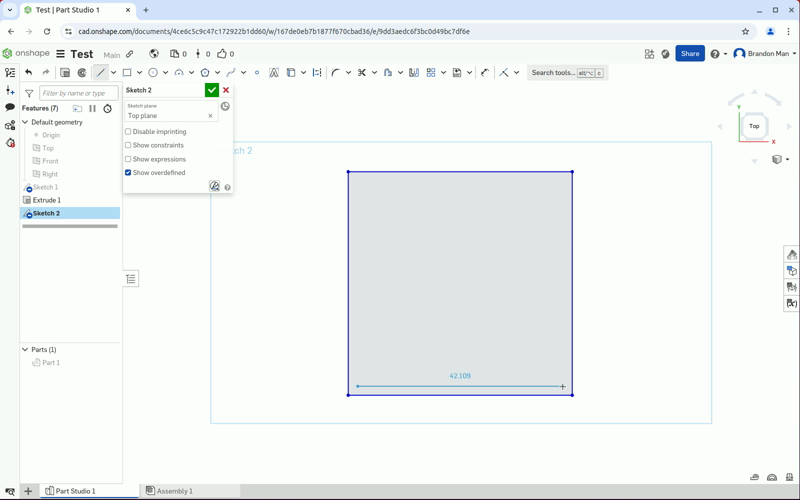
key_down(shift)
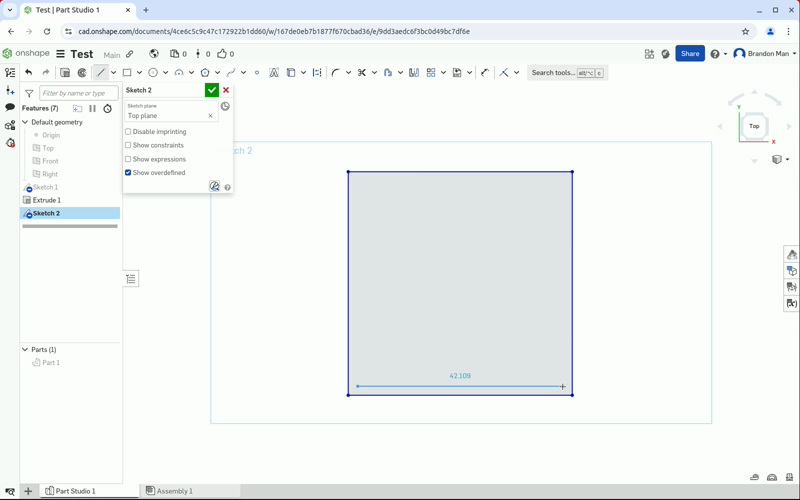
mouse_move(562, 180)
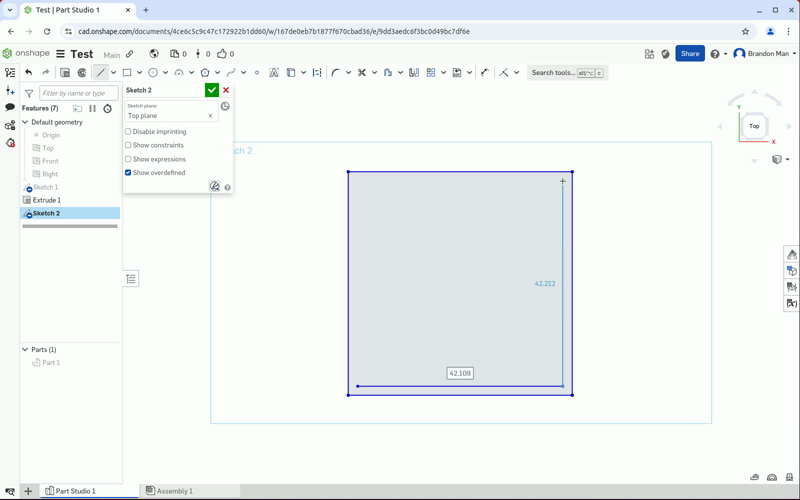
click(562, 180)
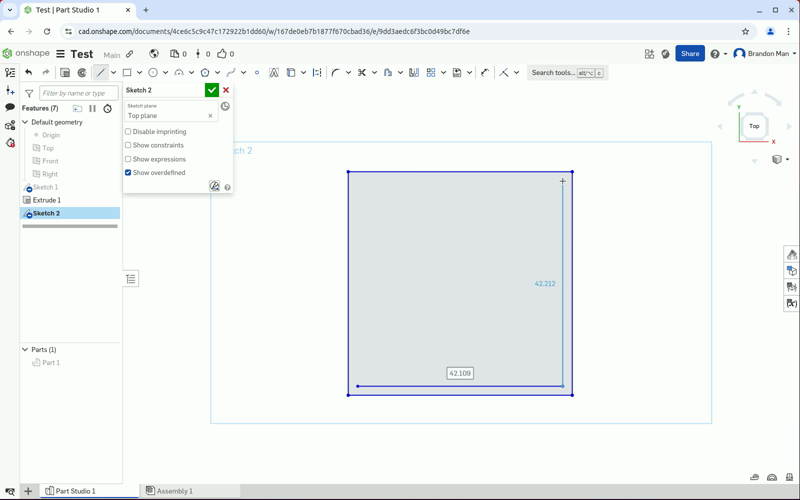
key_up(shift)
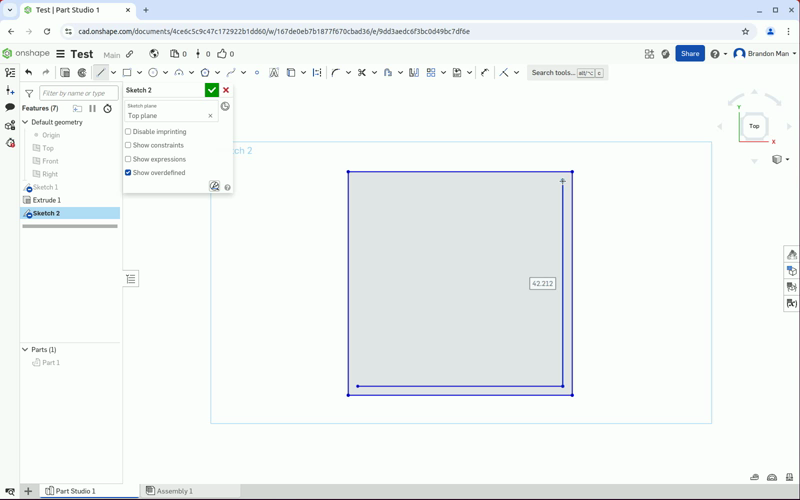
key_down(shift)
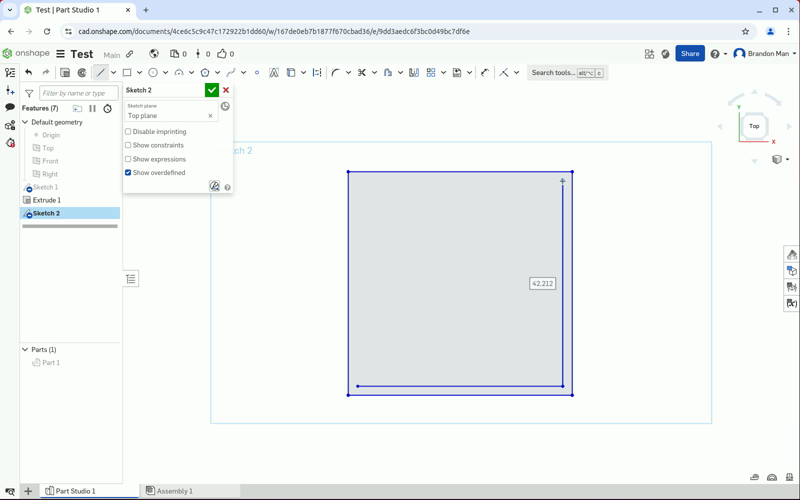
mouse_move(357, 180)
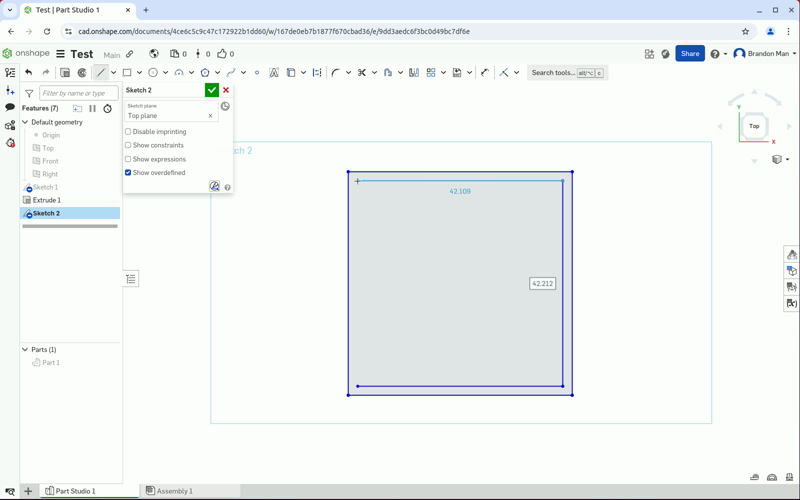
click(357, 180)
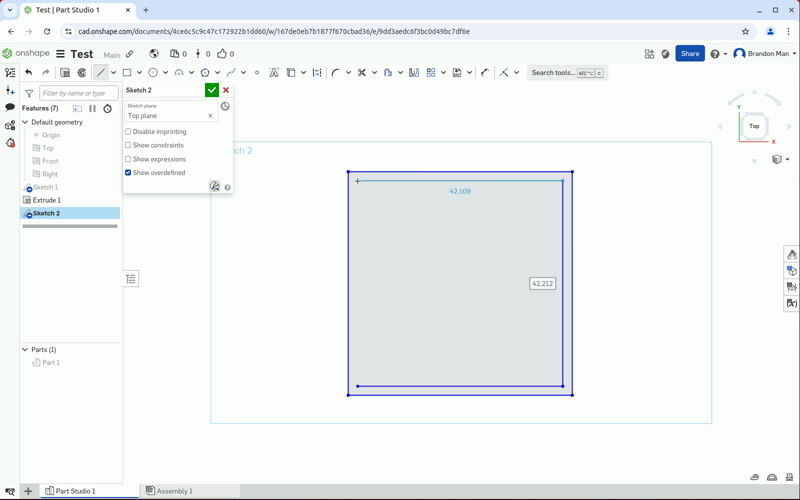
key_up(shift)
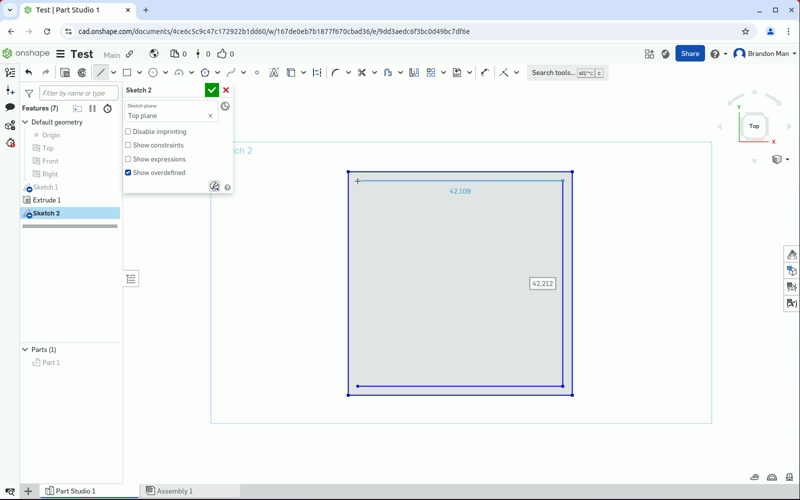
key_down(shift)
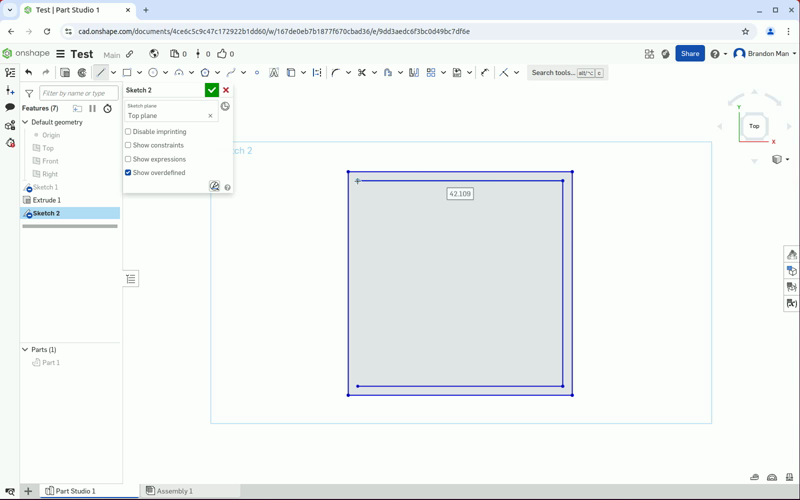
mouse_move(357, 386)
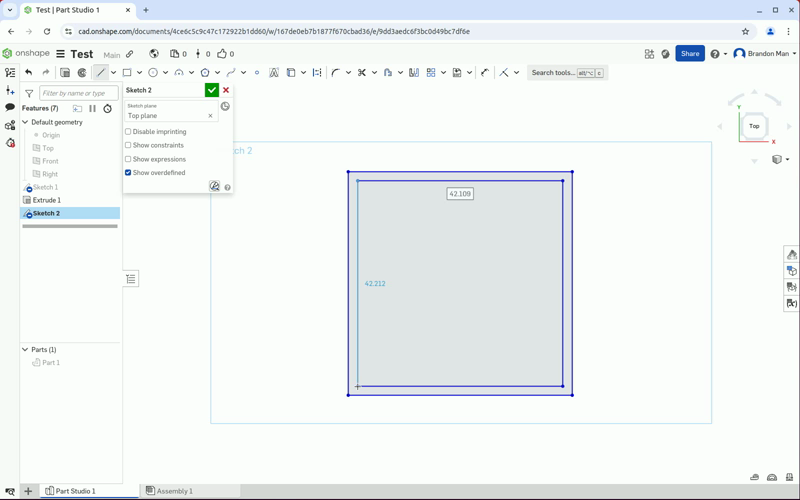
key_up(shift)
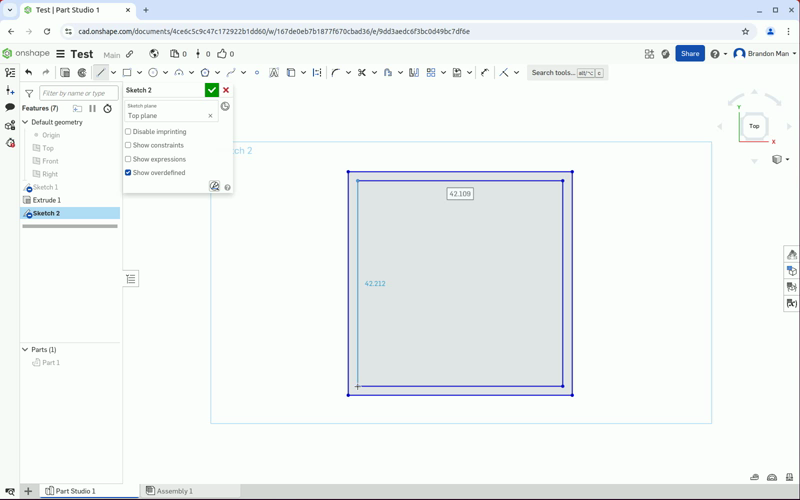
click(357, 386)
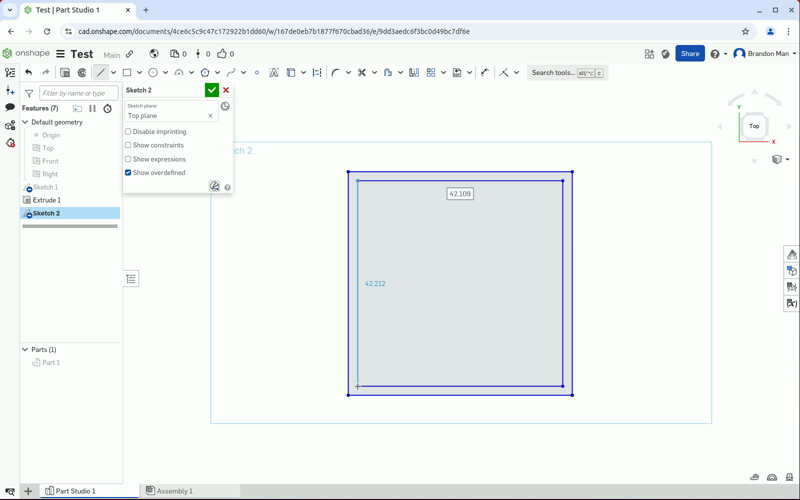
key(esc)
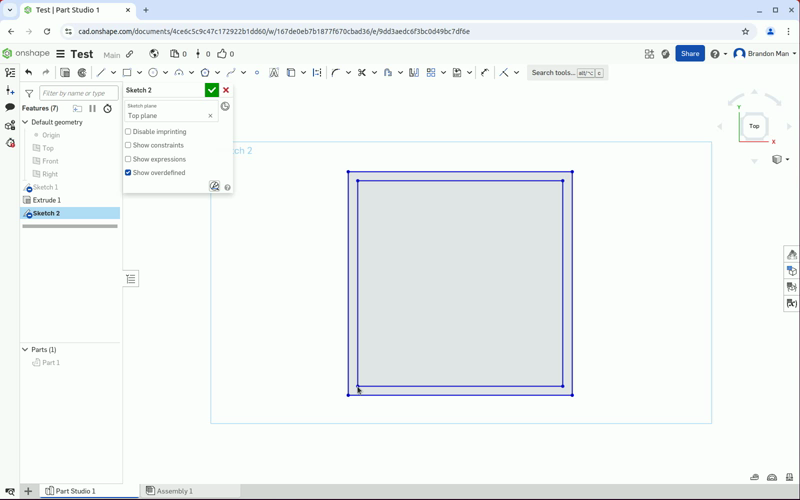
mouse_move(353, 389)
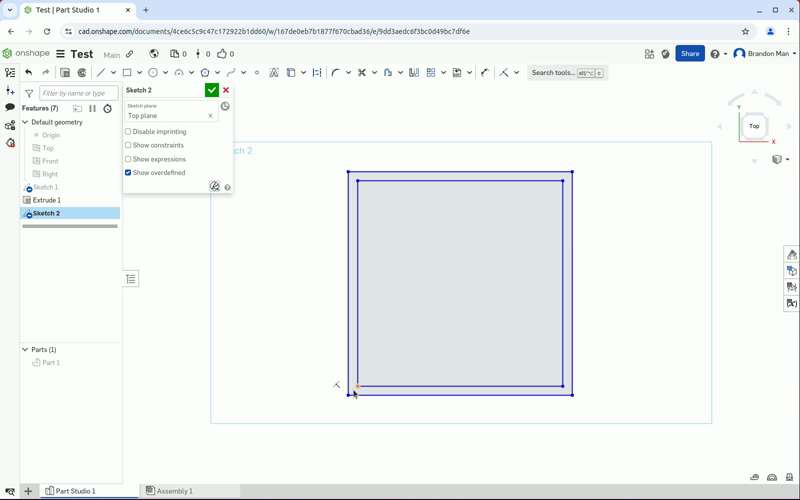
click(353, 389)
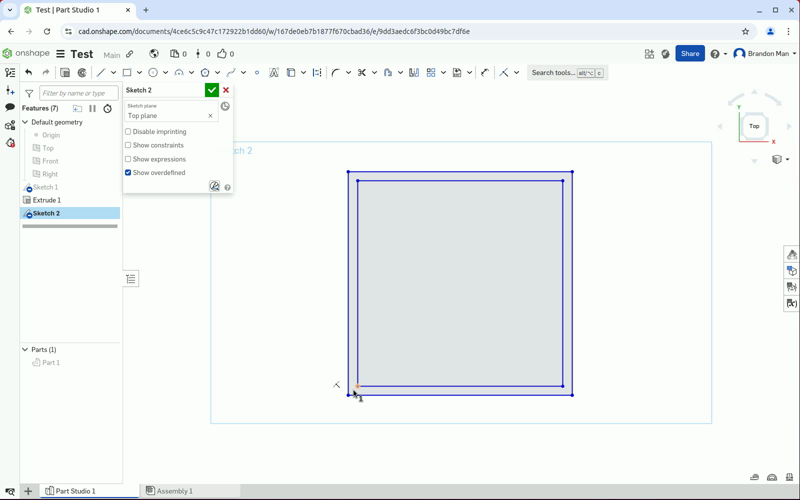
mouse_move(73, 352)
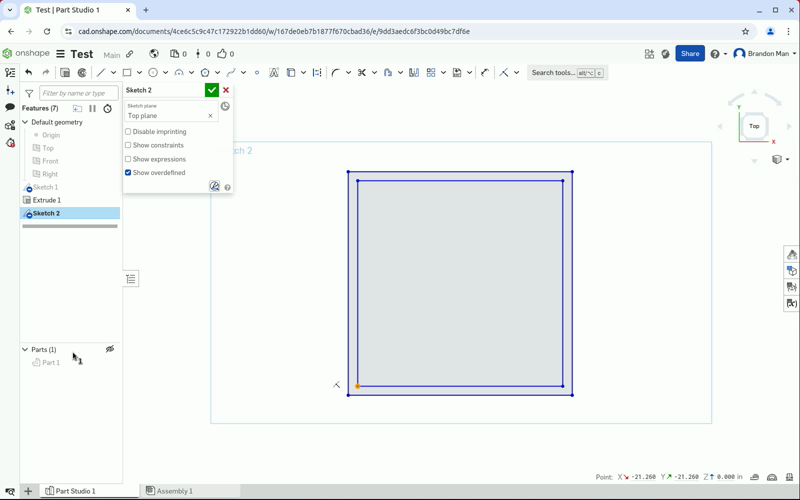
key(shift+y)
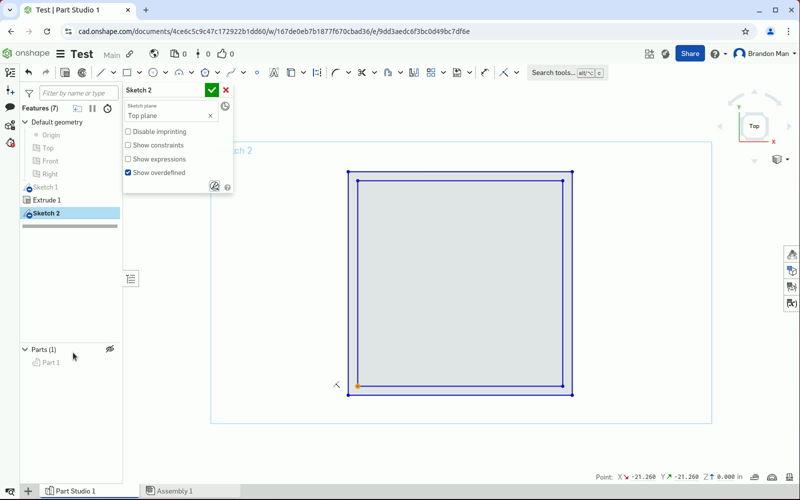
key(shift+e)
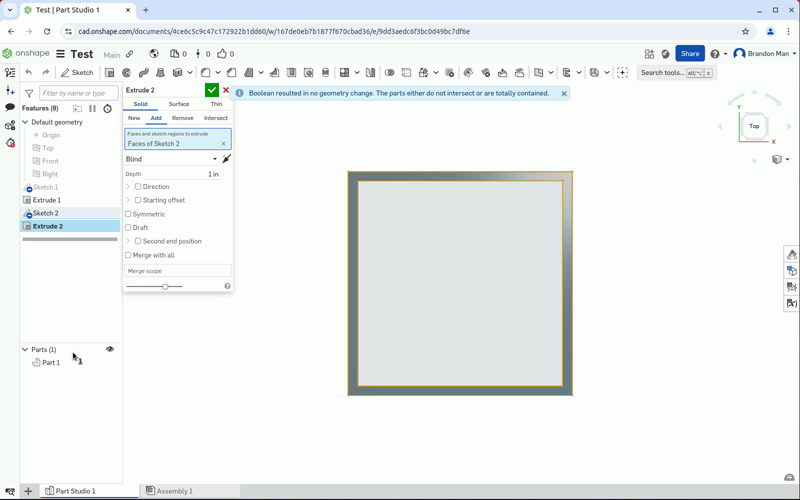
mouse_move(143, 106)
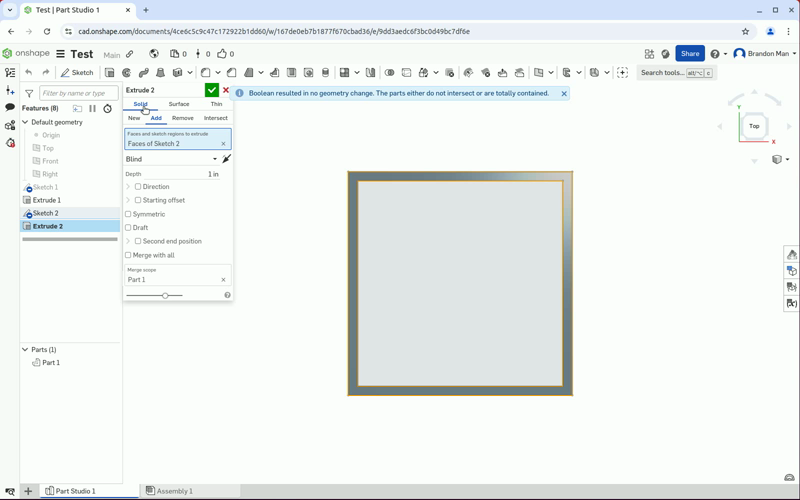
click(143, 106)
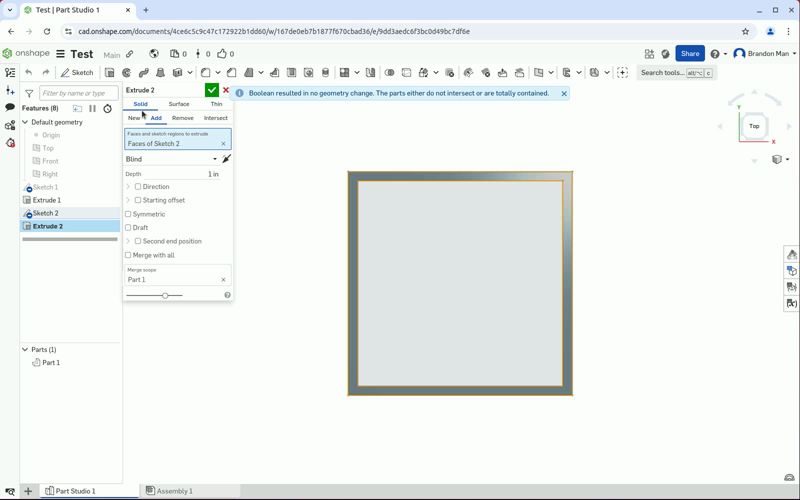
mouse_move(137, 120)
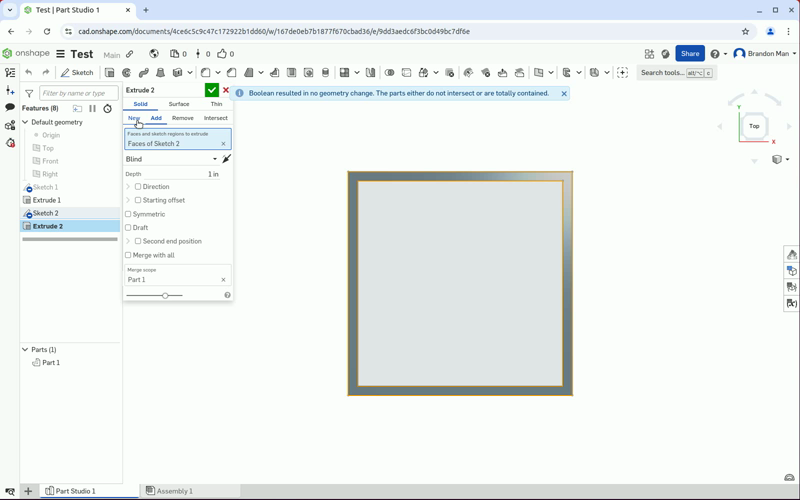
click(137, 120)
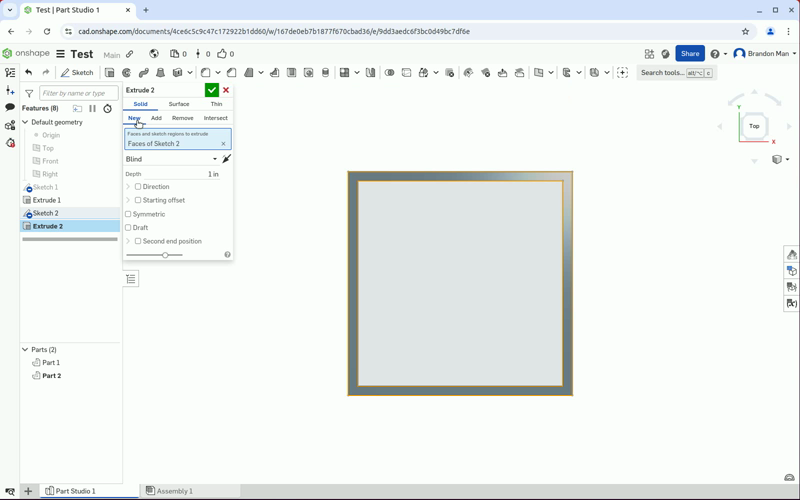
key(tab, 4)
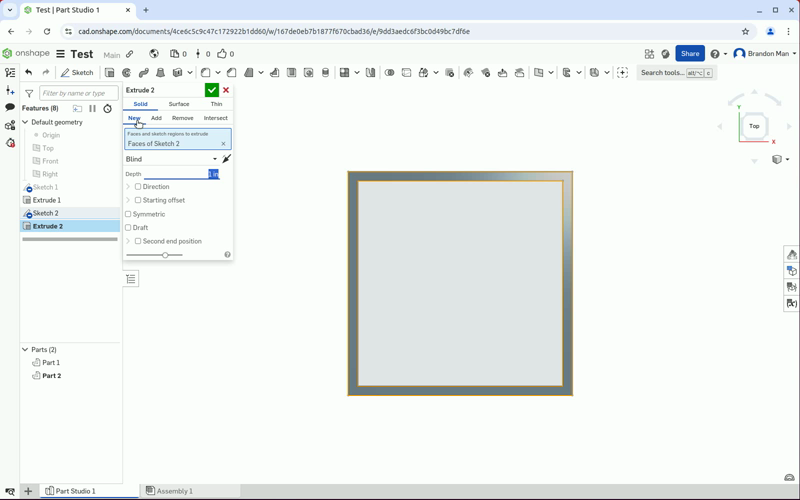
text(1.444)
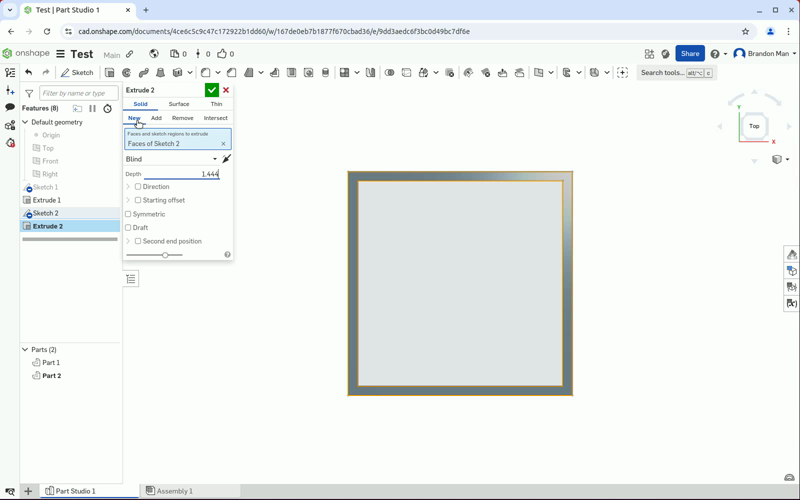
key(enter)
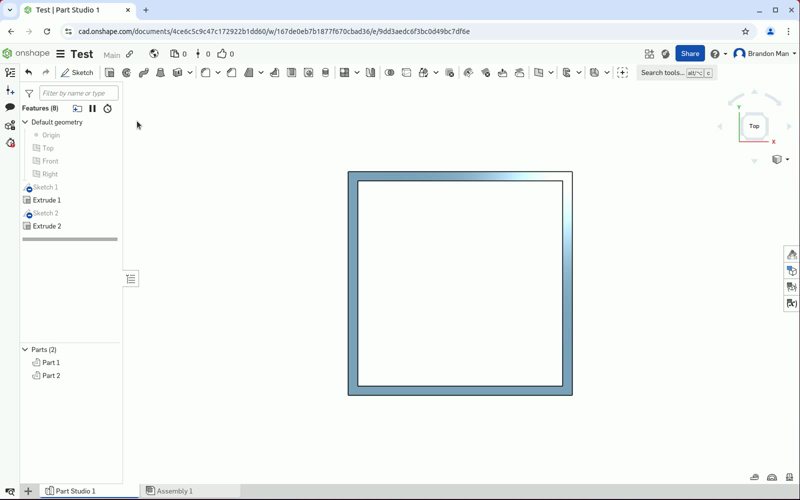
key(shift+h)
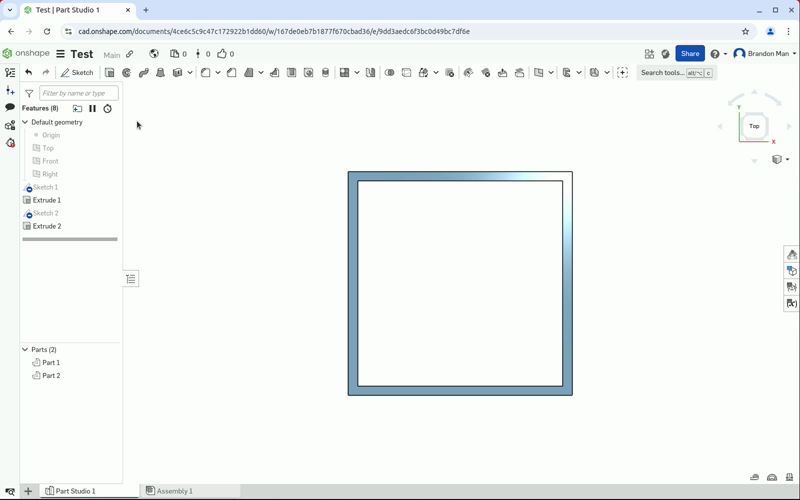
key(shift+h)
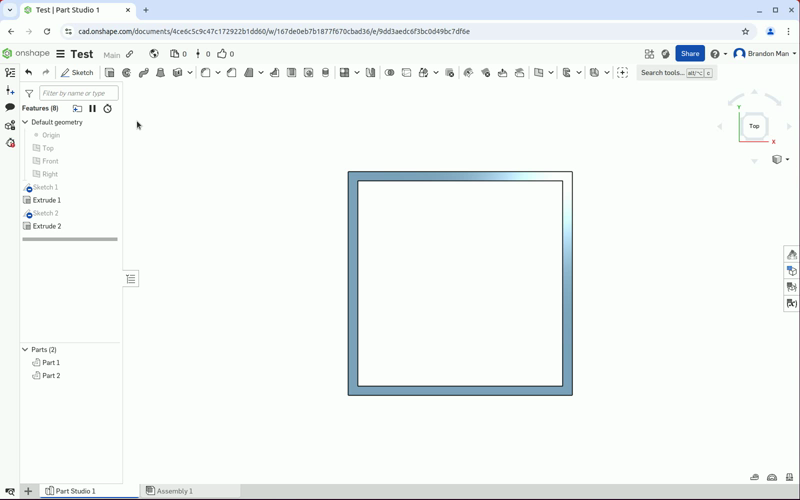
mouse_move(73, 189)
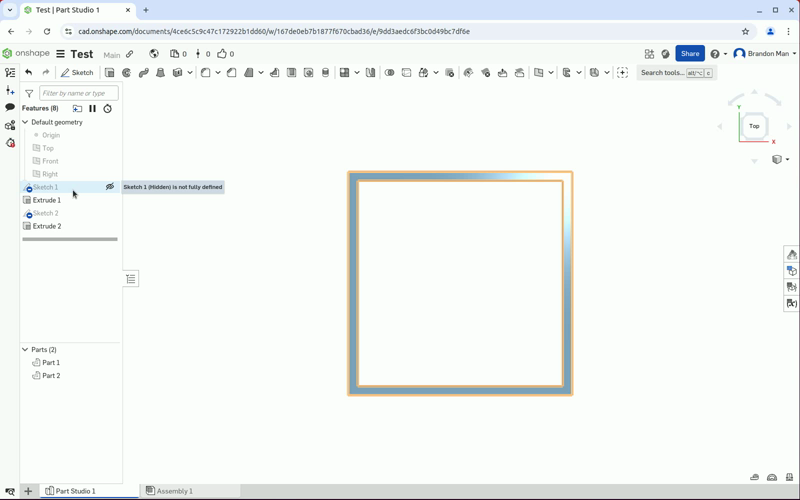
click(73, 189)
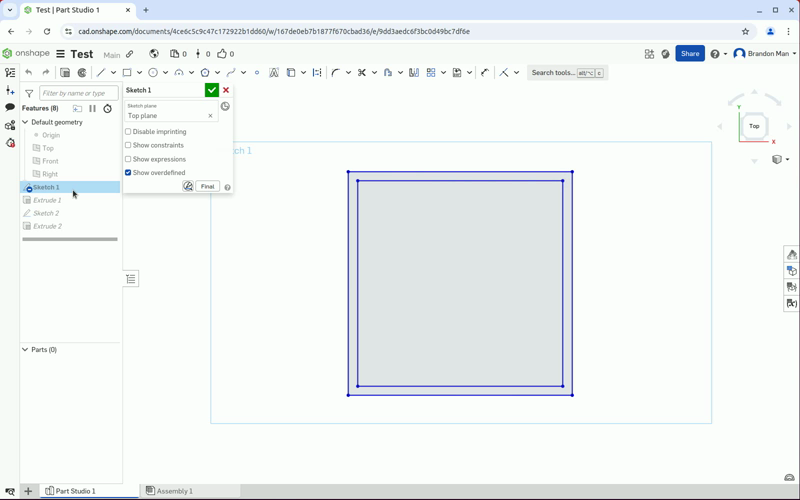
mouse_move(229, 92)
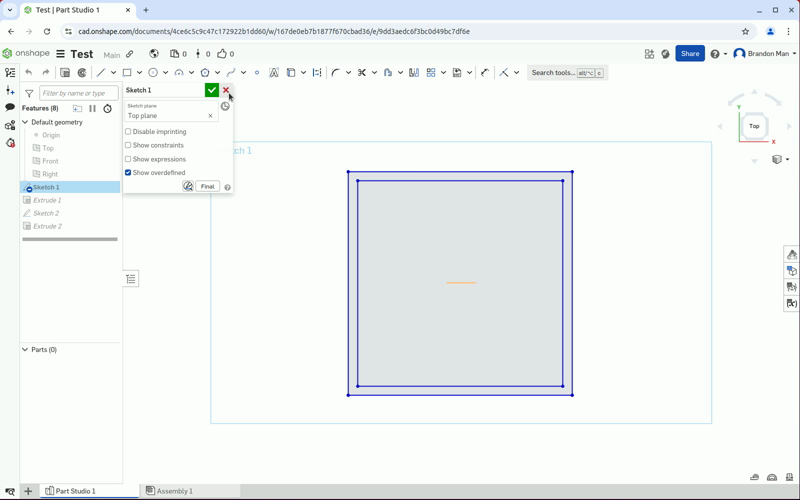
click(229, 92)
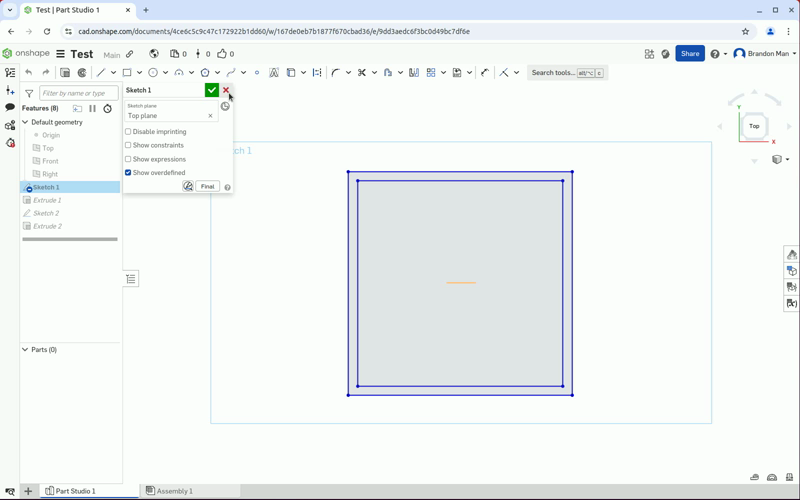
key(shift+s)
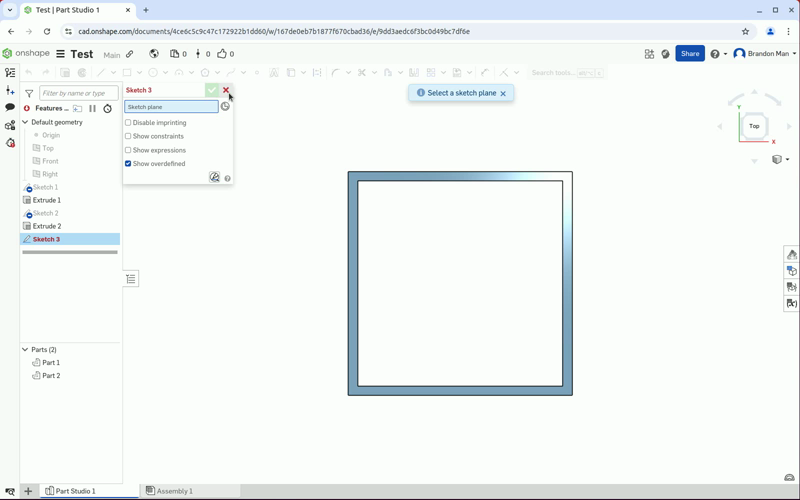
mouse_move(73, 150)
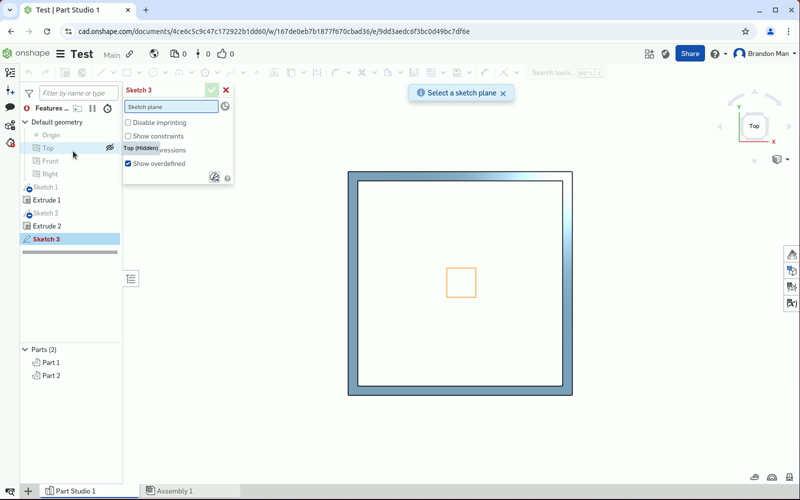
click(73, 150)
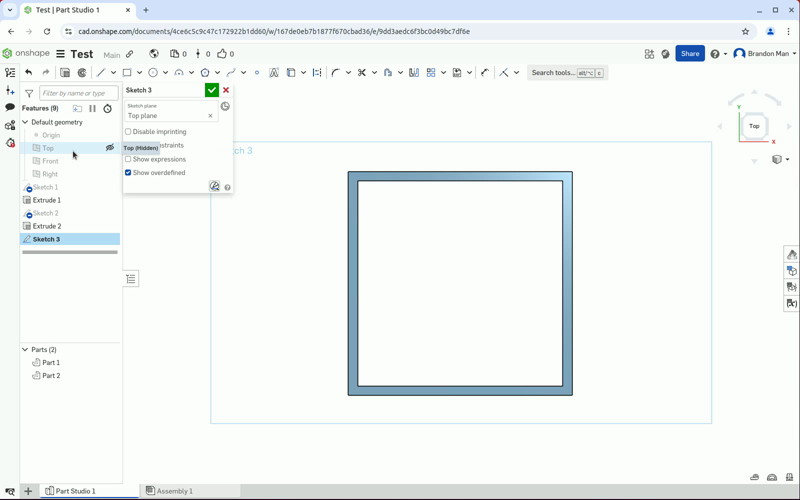
mouse_move(73, 352)
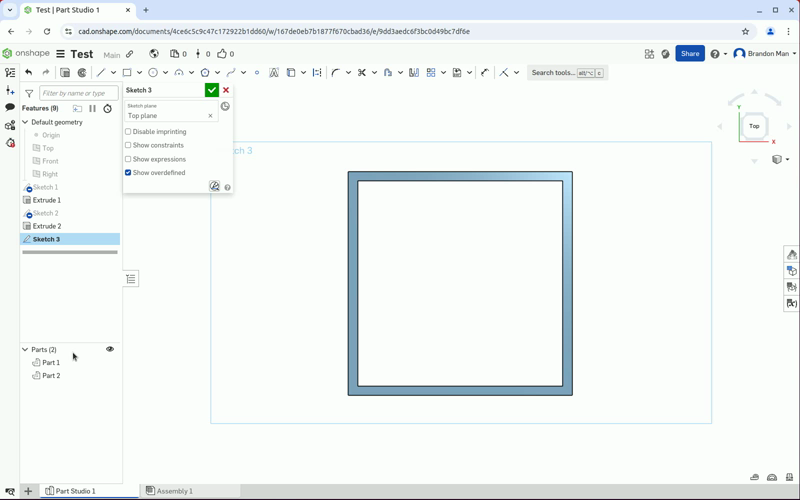
key(y)
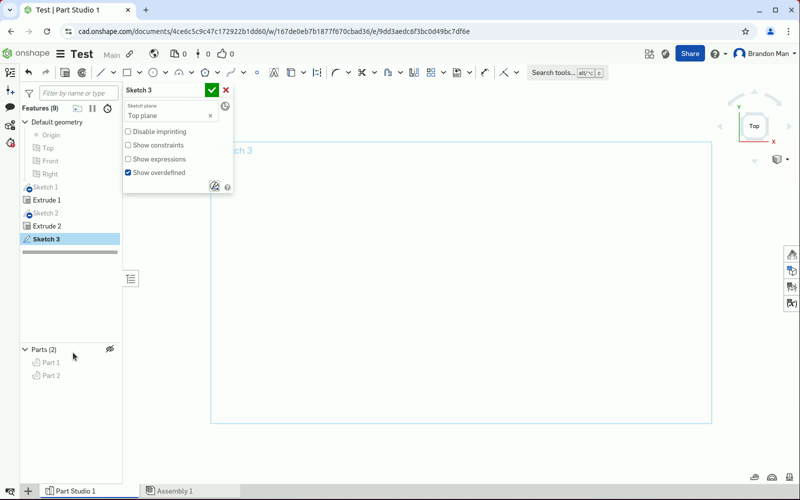
key(l)
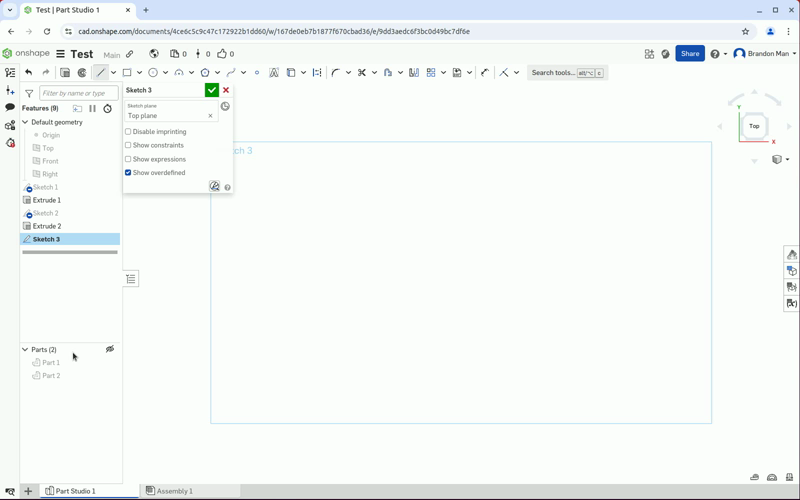
key_down(shift)
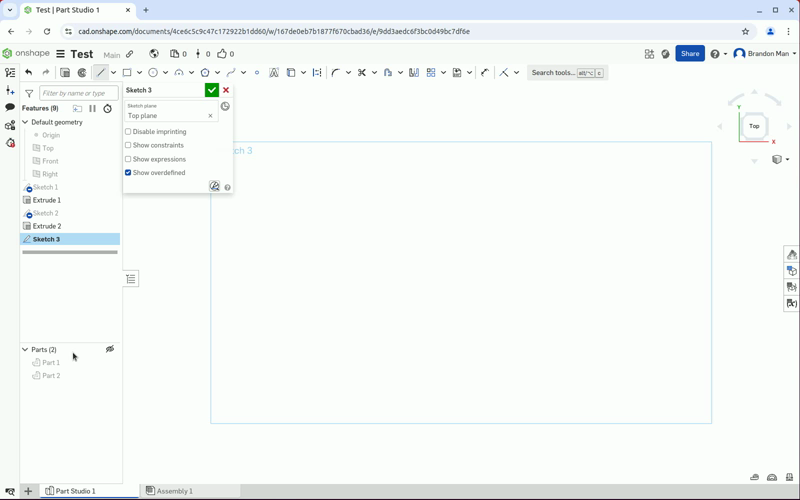
mouse_move(357, 386)
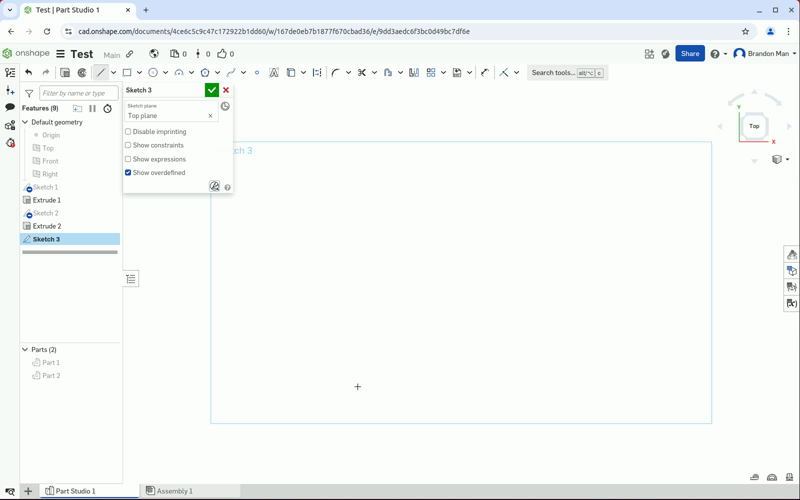
click(357, 386)
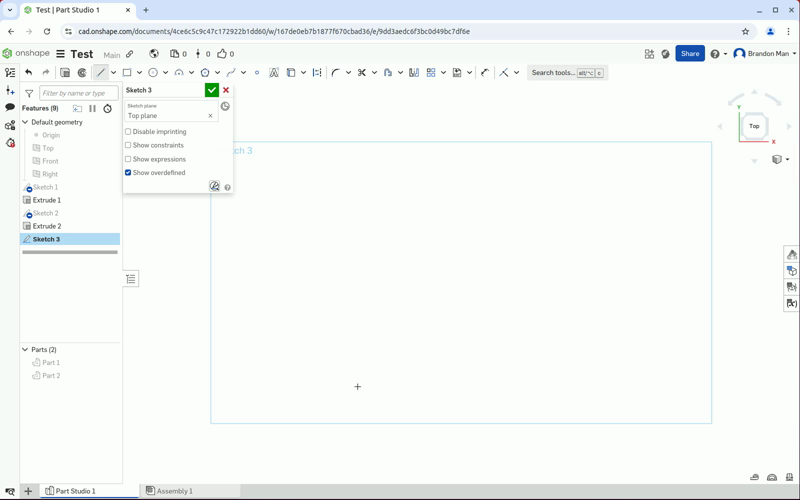
key_up(shift)
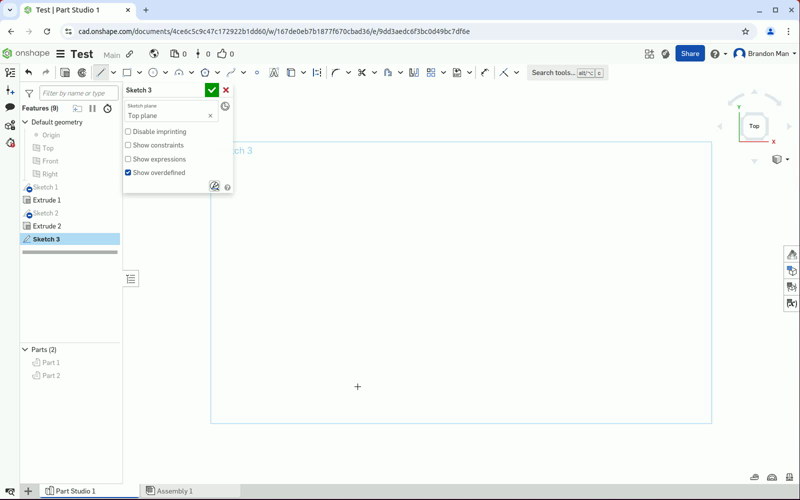
key_down(shift)
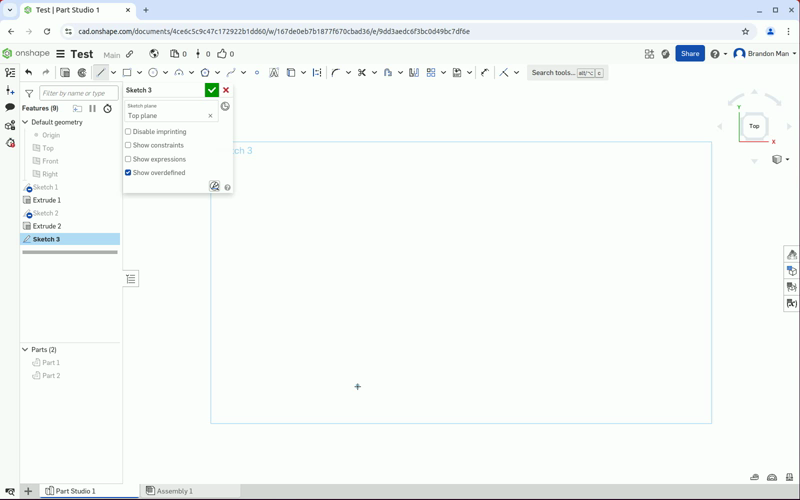
mouse_move(564, 386)
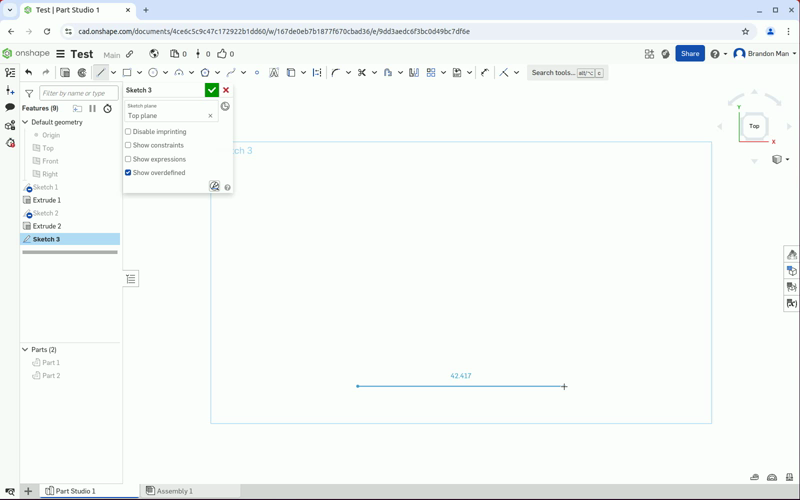
click(564, 386)
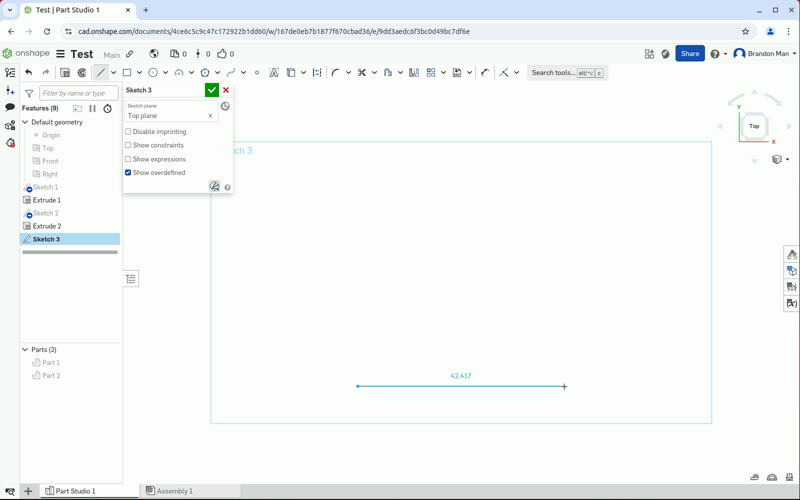
key_up(shift)
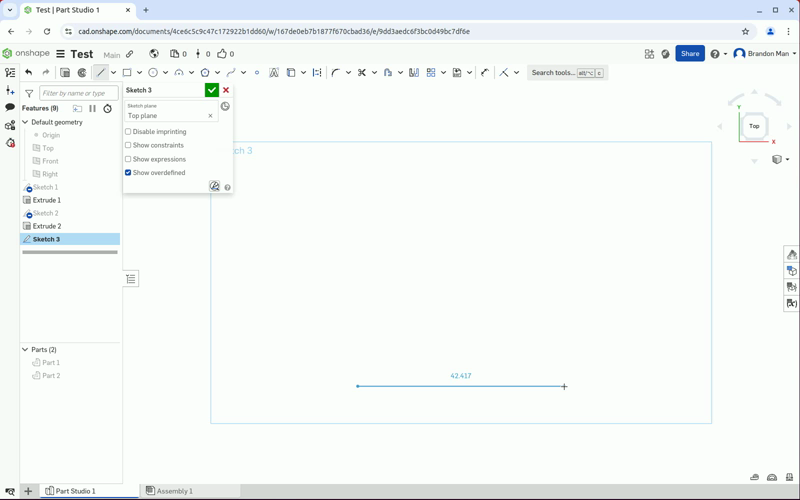
key_down(shift)
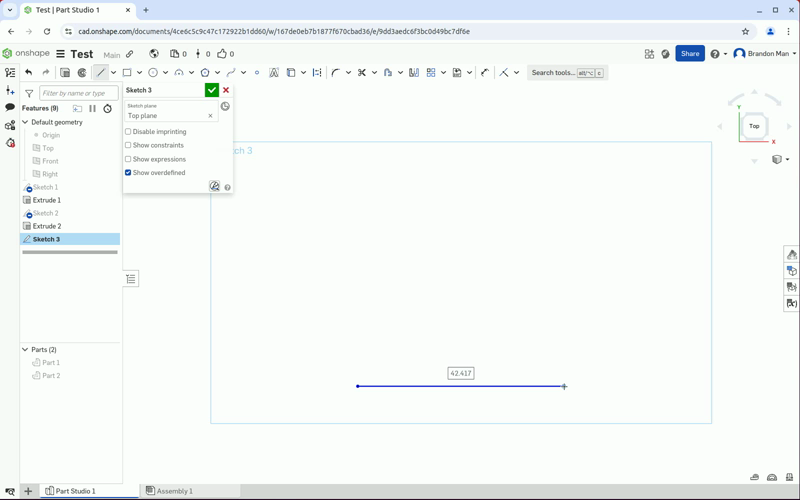
mouse_move(564, 179)
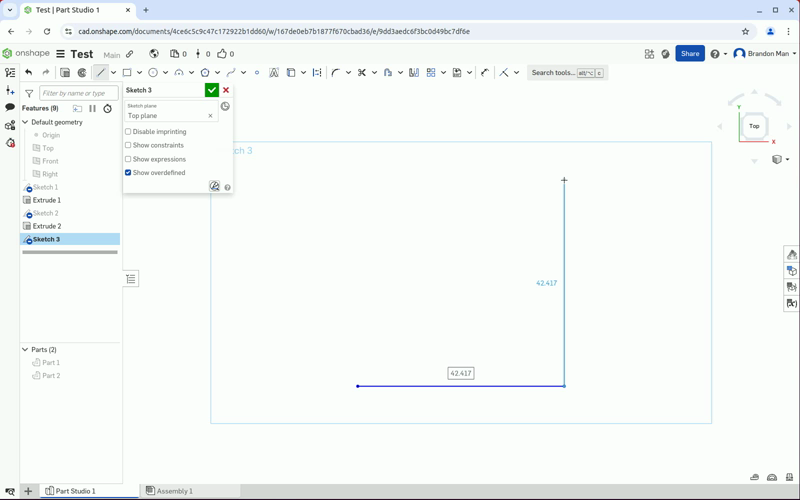
click(564, 179)
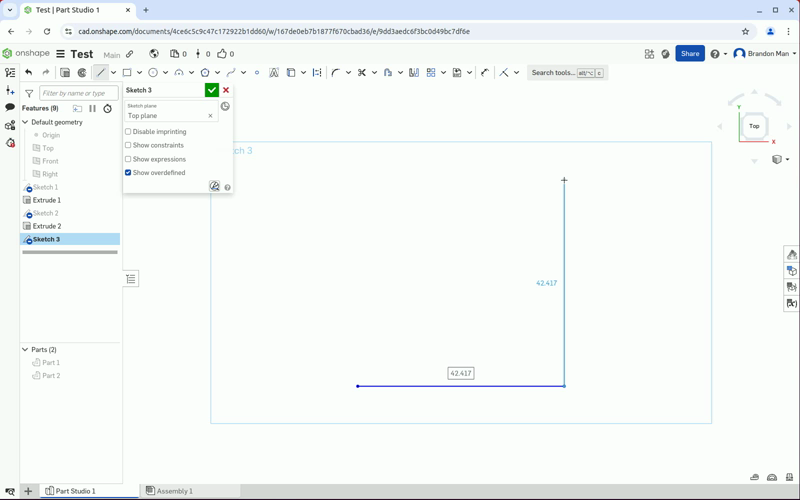
key_up(shift)
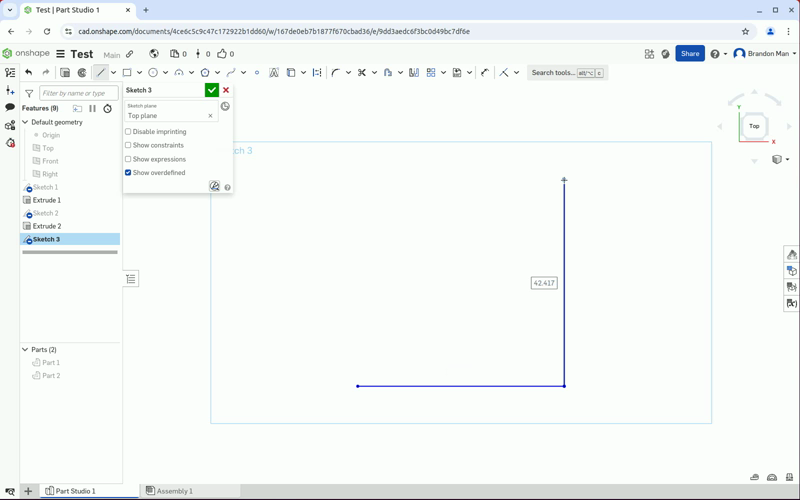
key_down(shift)
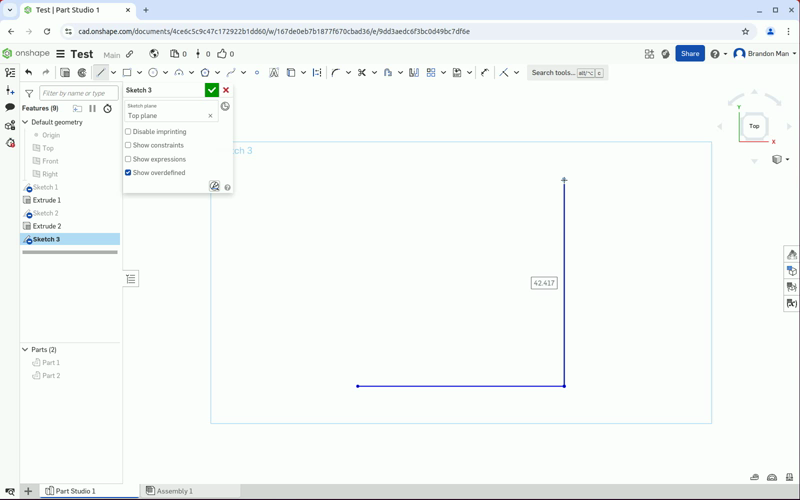
mouse_move(357, 179)
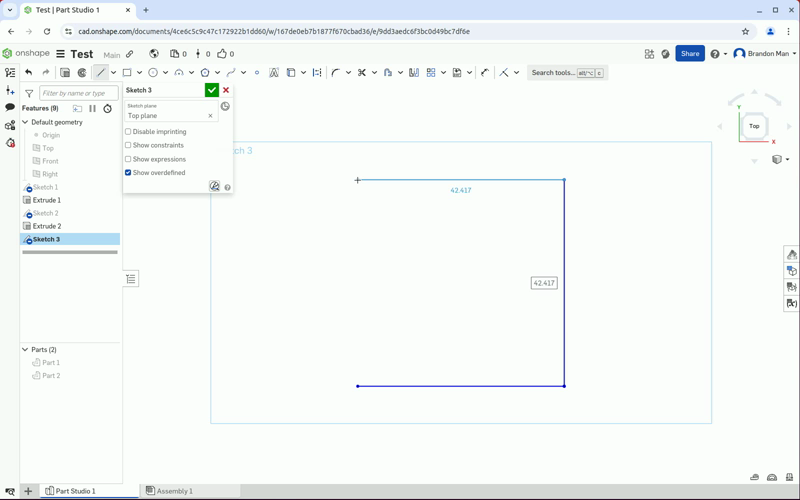
click(357, 179)
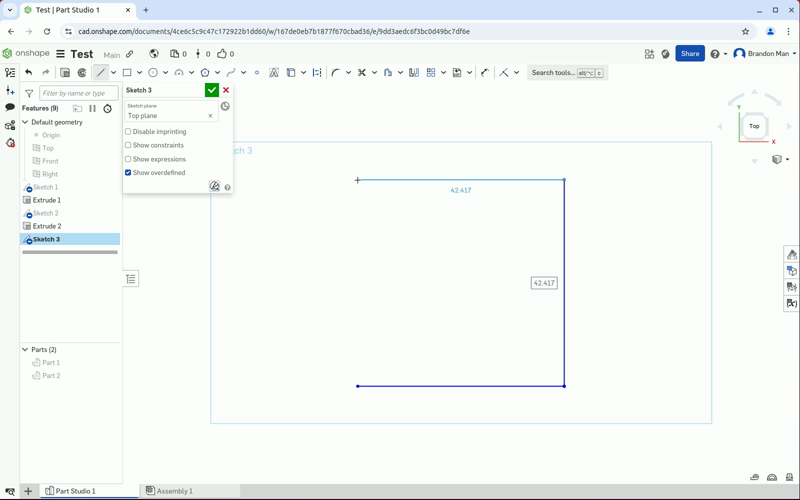
key_up(shift)
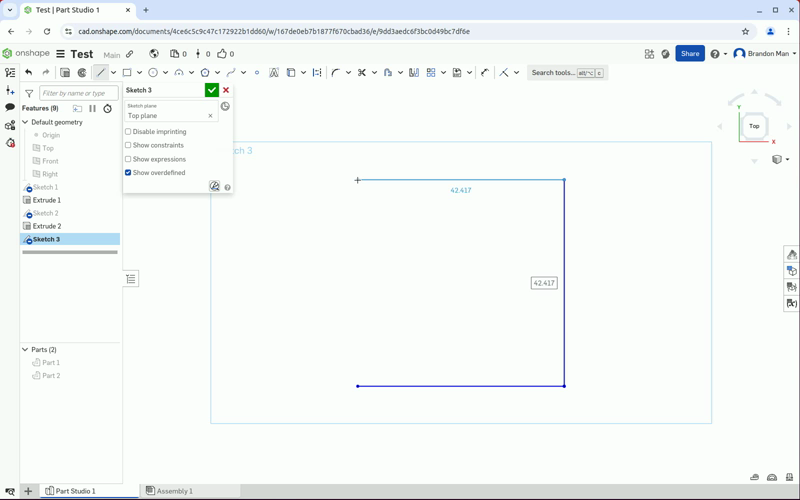
key_down(shift)
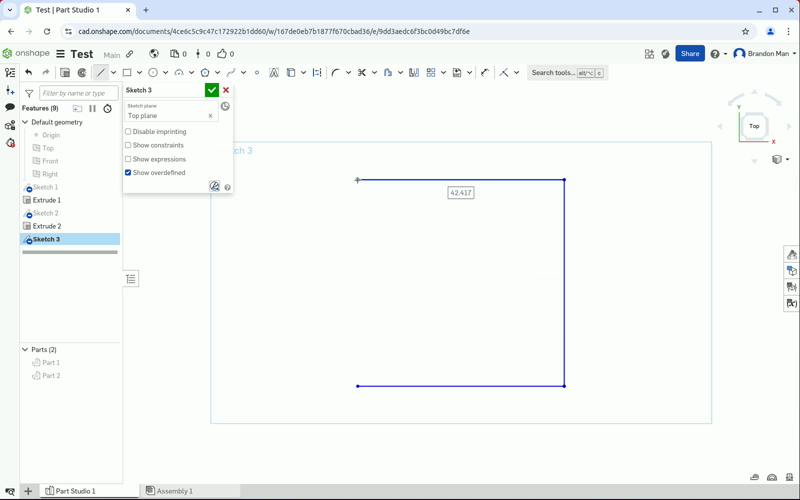
mouse_move(357, 386)
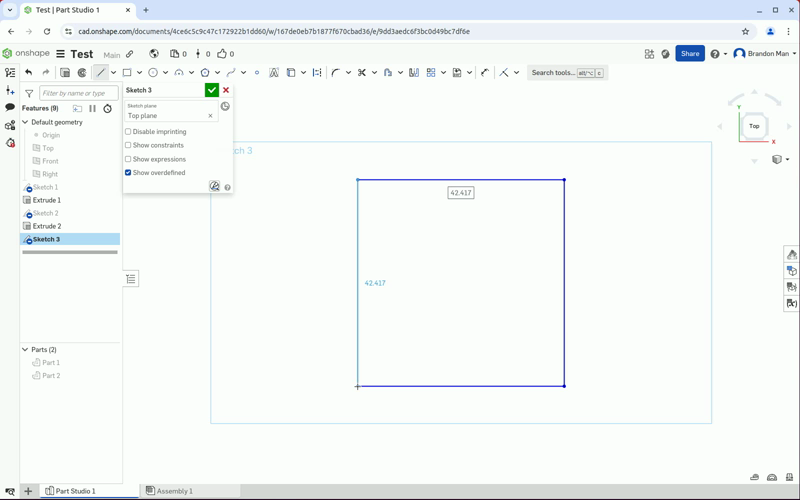
key_up(shift)
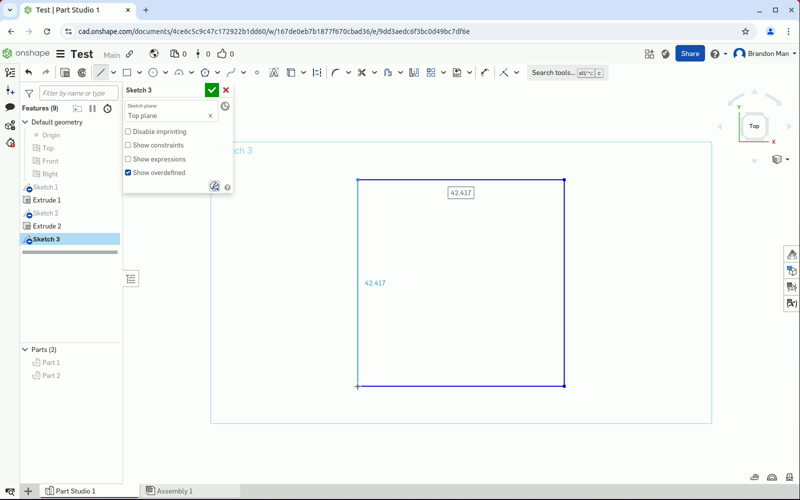
click(357, 386)
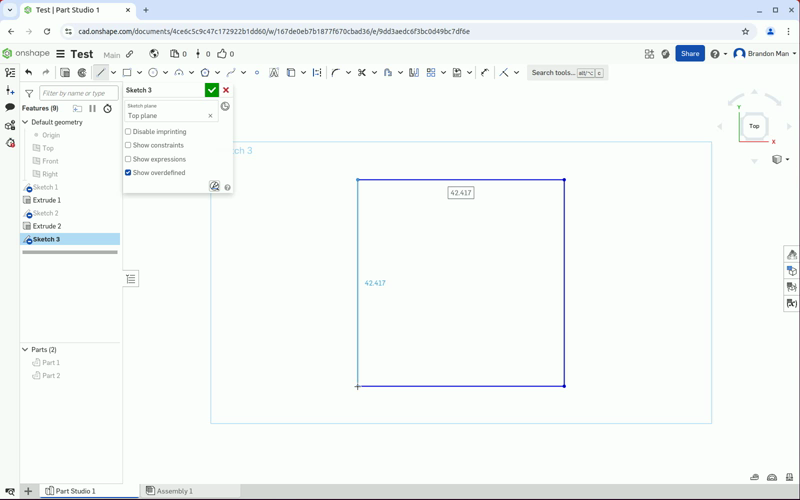
key(esc)
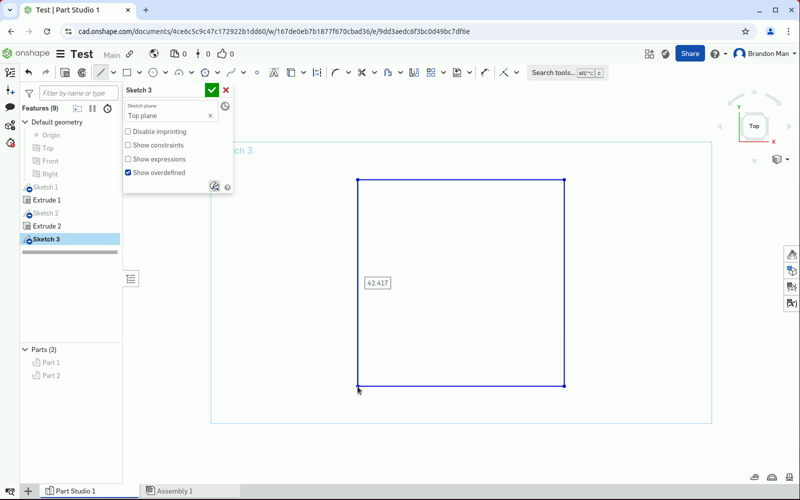
mouse_move(468, 324)
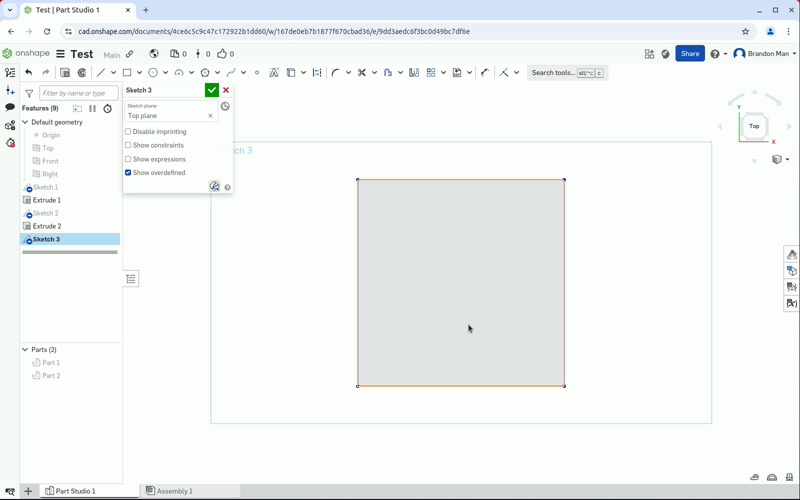
click(468, 324)
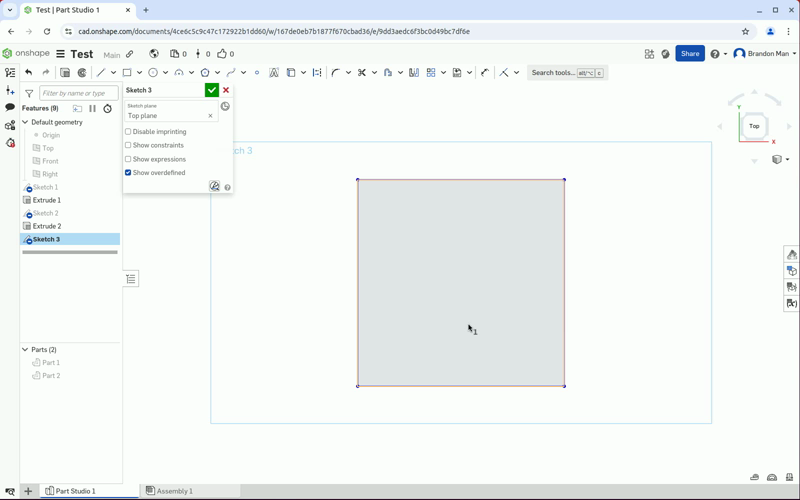
mouse_move(73, 352)
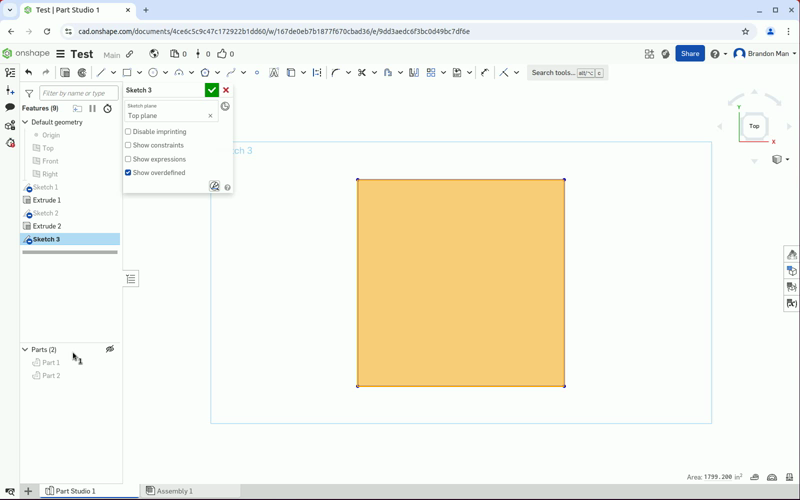
key(shift+y)
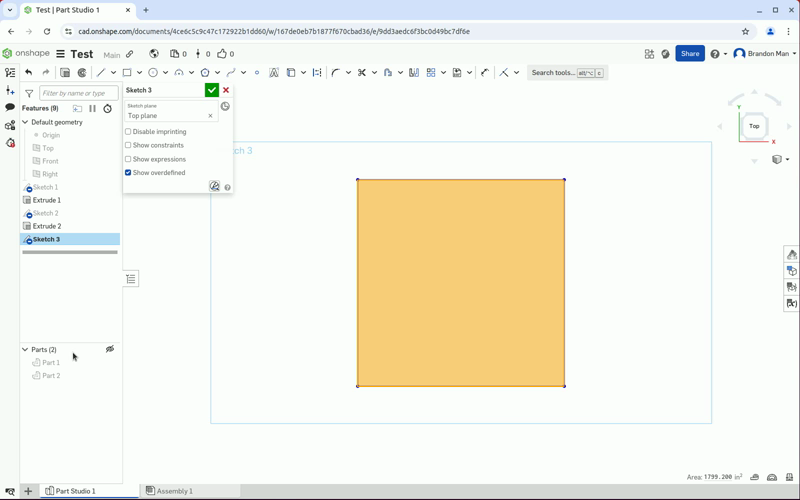
key(shift+e)
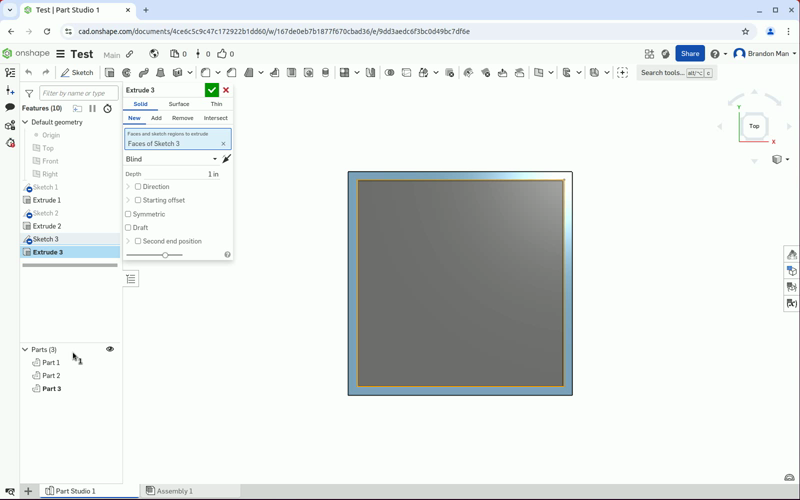
mouse_move(143, 106)
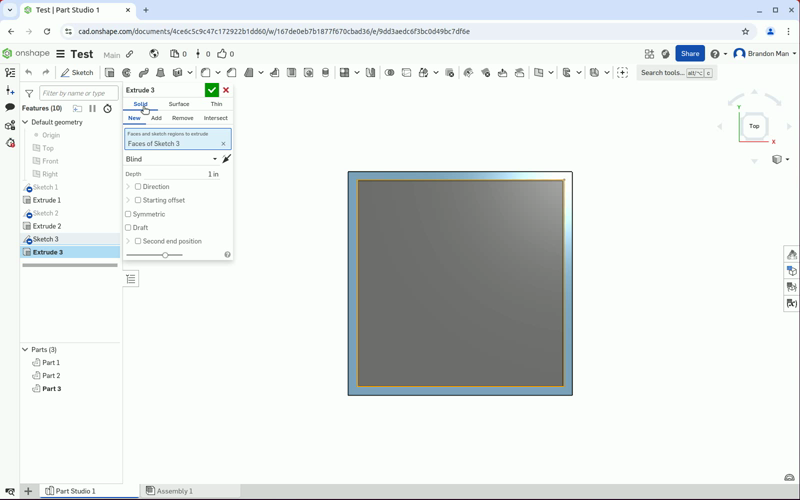
click(143, 106)
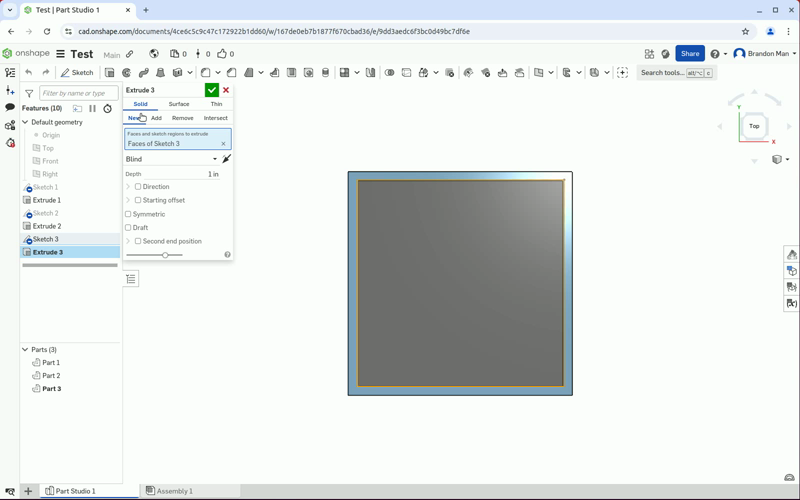
mouse_move(137, 120)
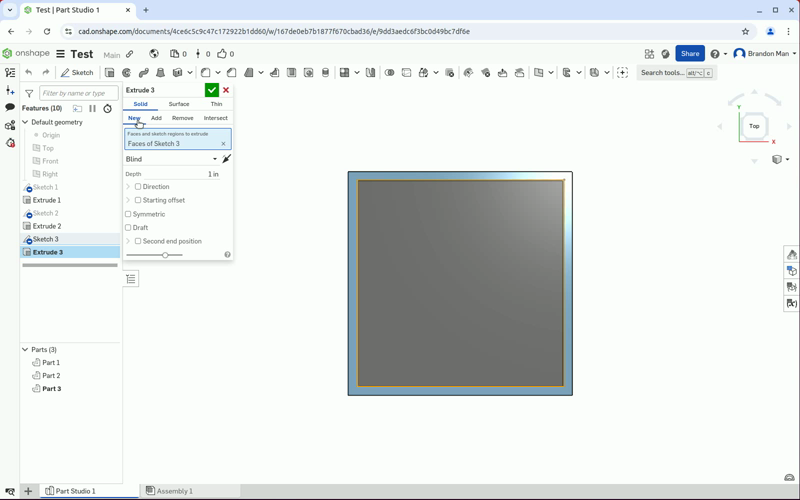
click(137, 120)
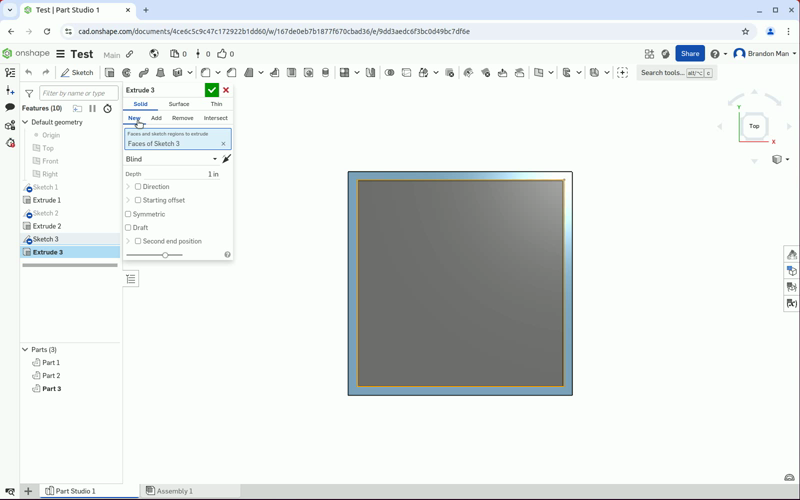
key(tab, 4)
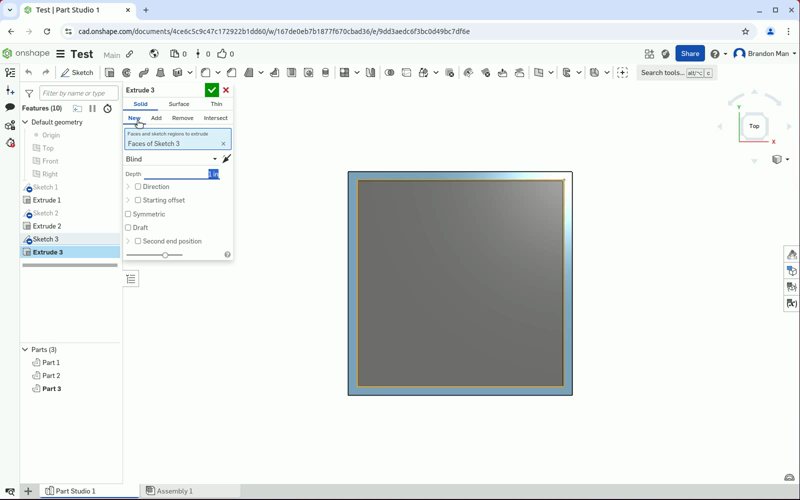
text(1.444)
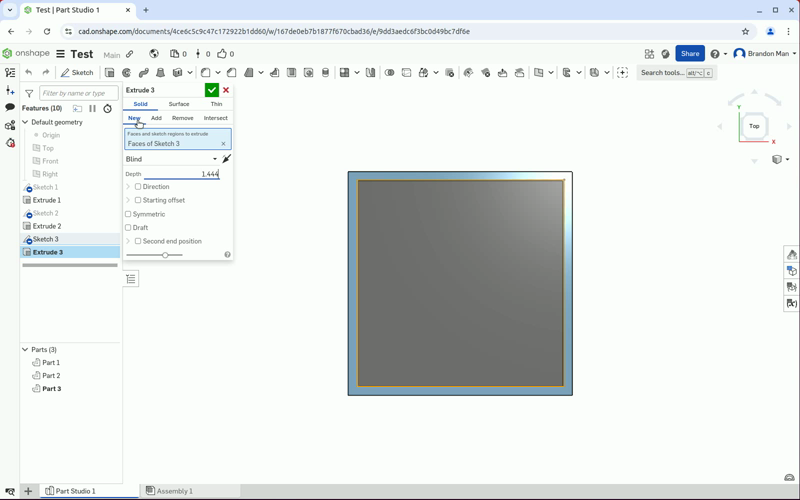
key(enter)
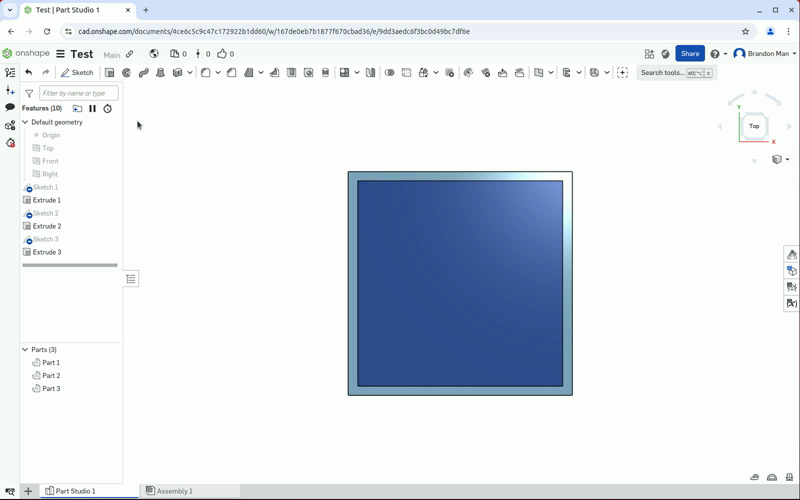
key(shift+h)
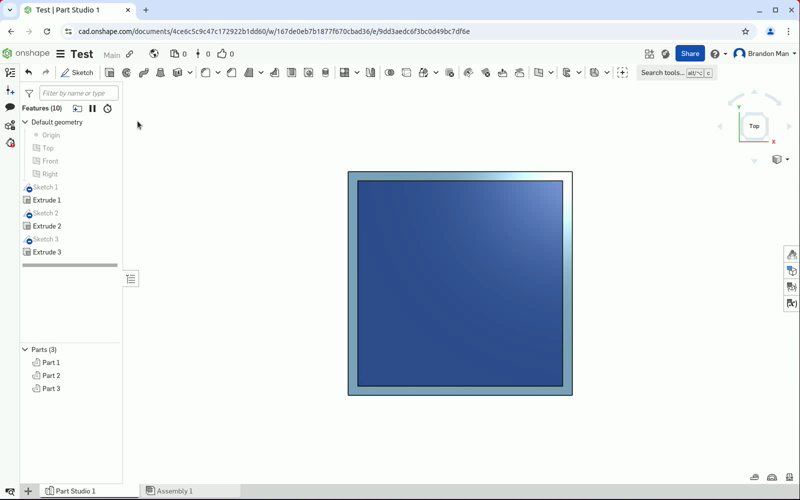
key(shift+h)
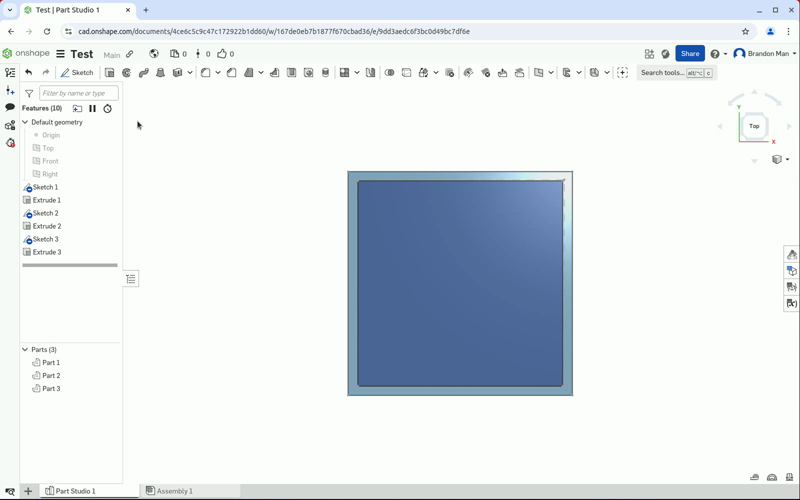
key(shift+7)
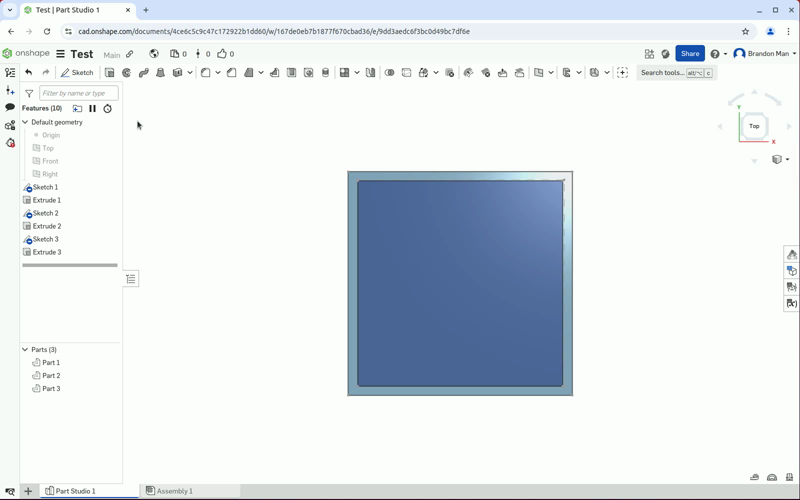
key(up, 3)
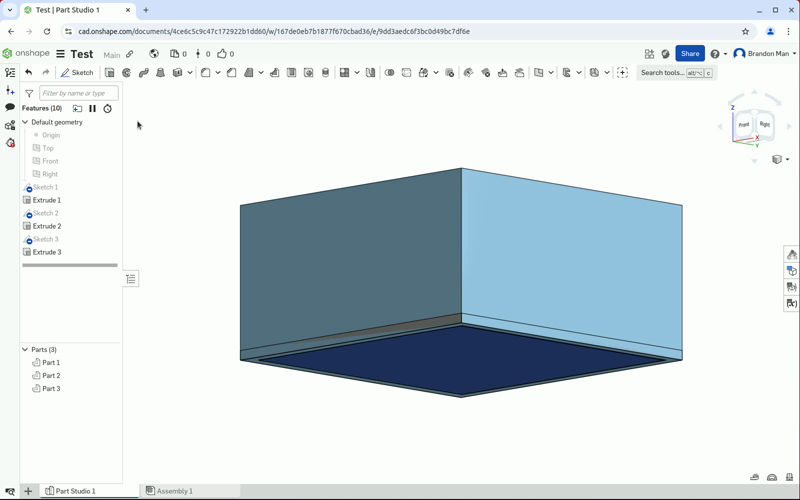
key(left, 3)
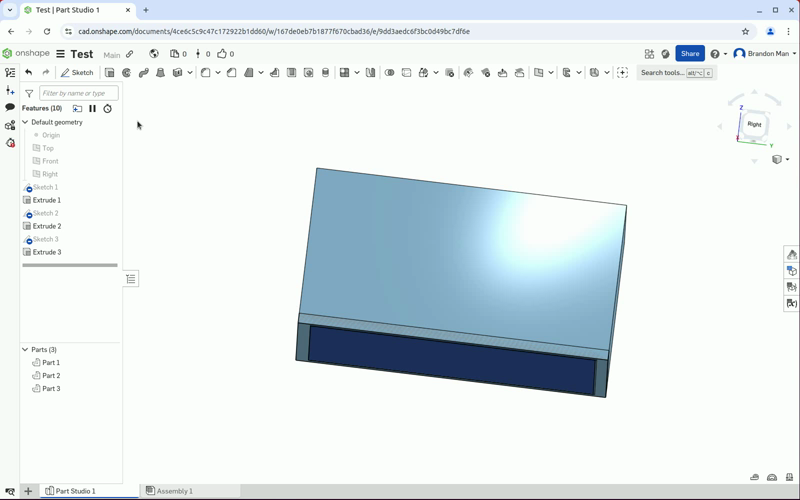
key(right, 3)
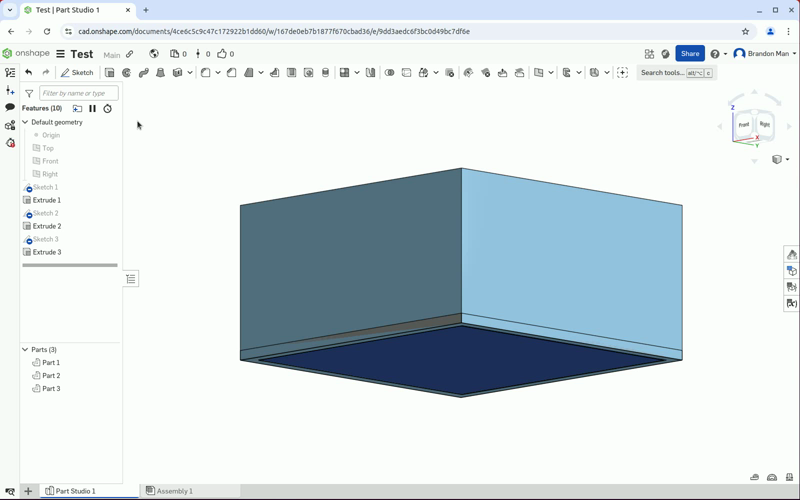
key(down, 3)
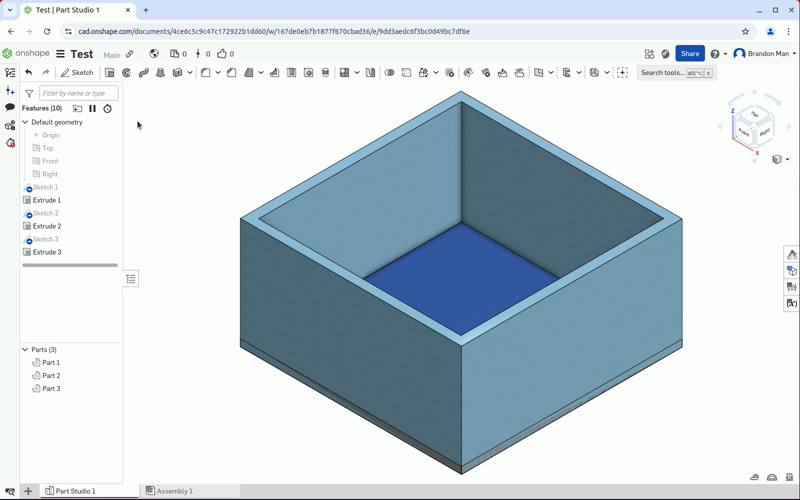
mouse_move(73, 189)
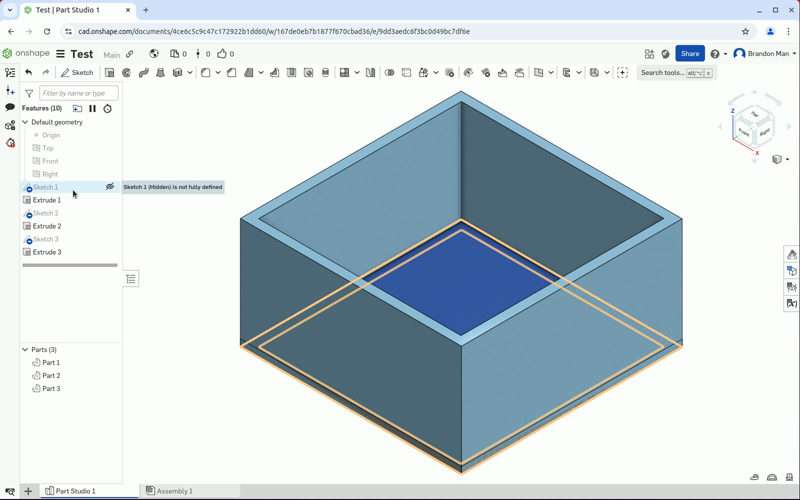
click(73, 189)